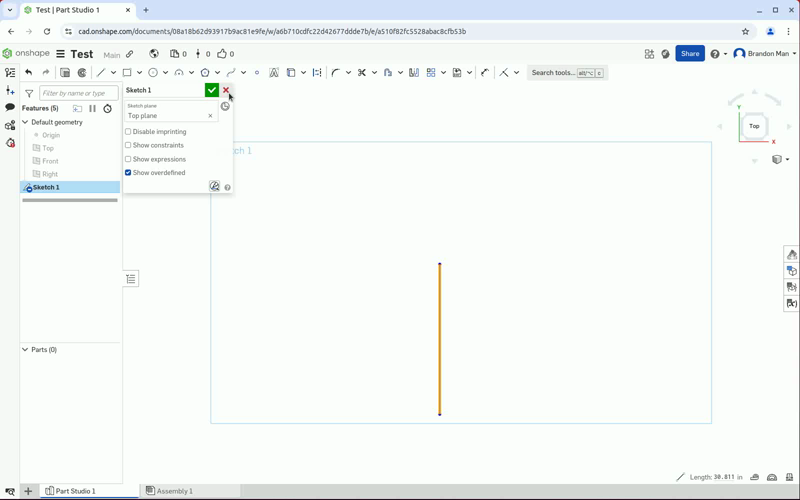
key(shift+h)
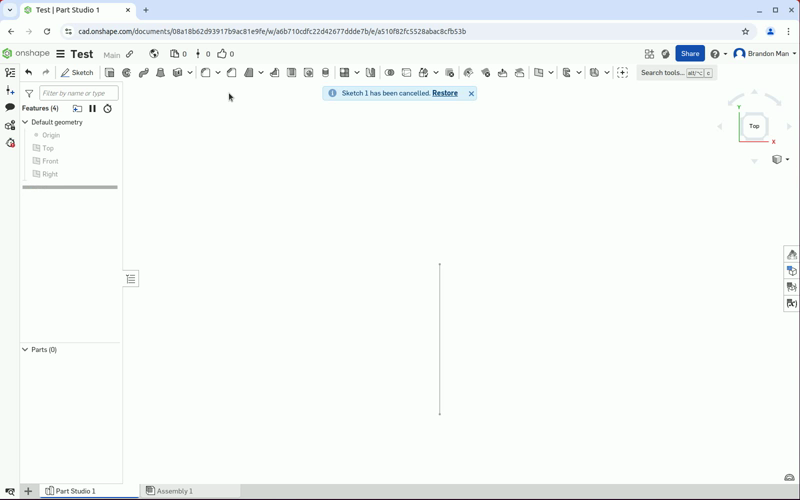
mouse_move(73, 352)
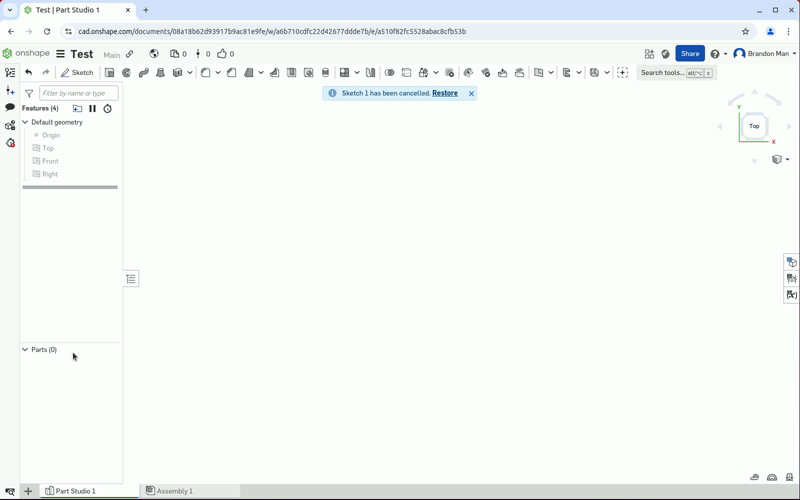
key(y)
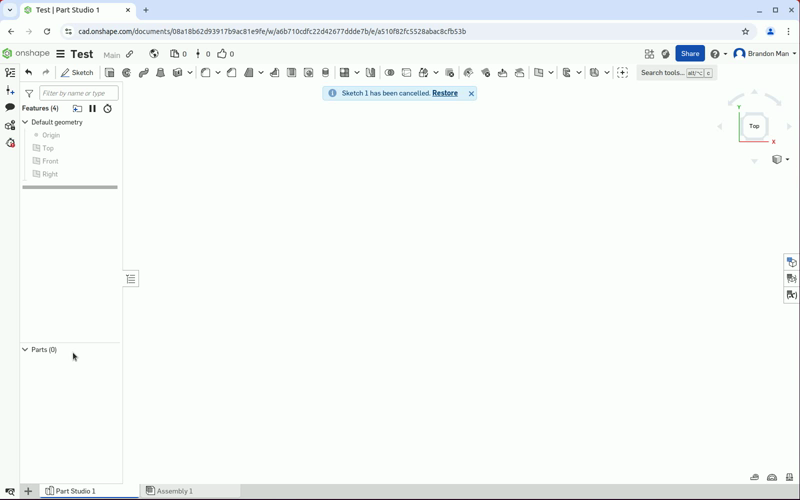
key(shift+p)
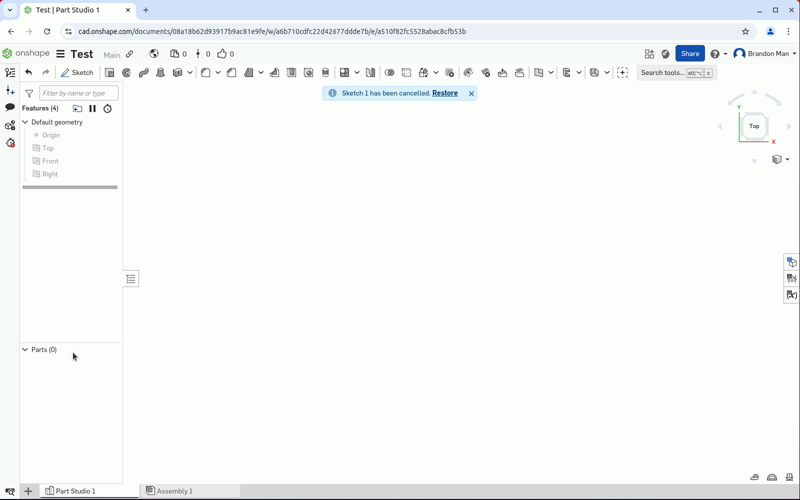
key(space)
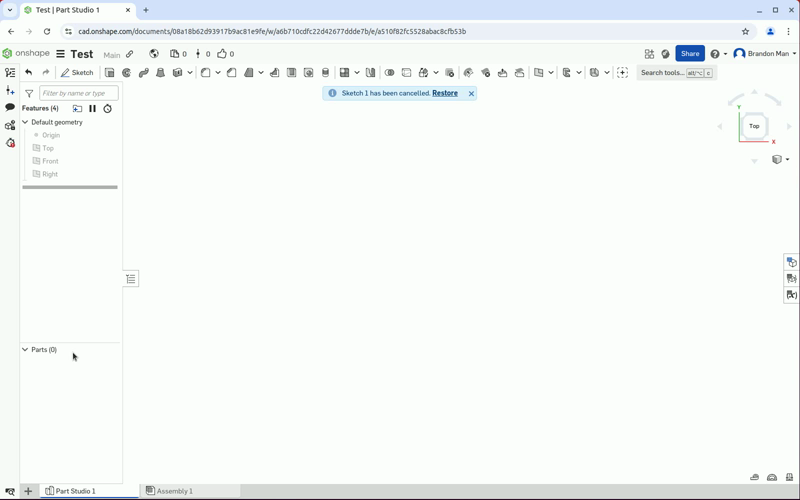
key_down(shift)
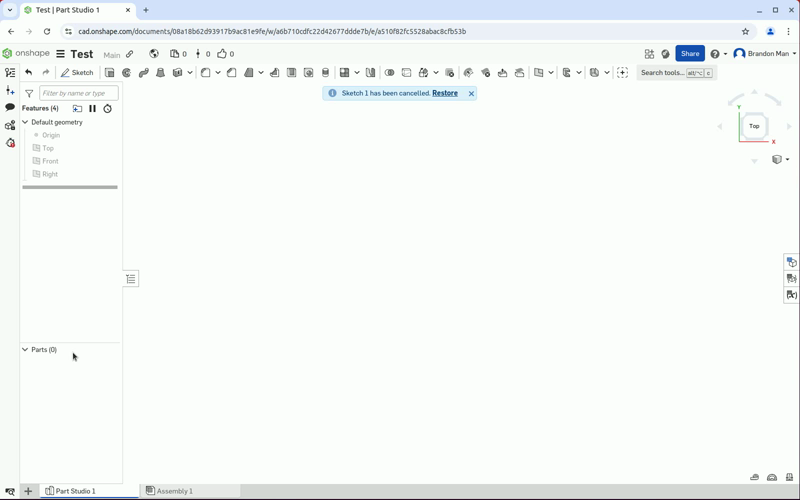
key(up)
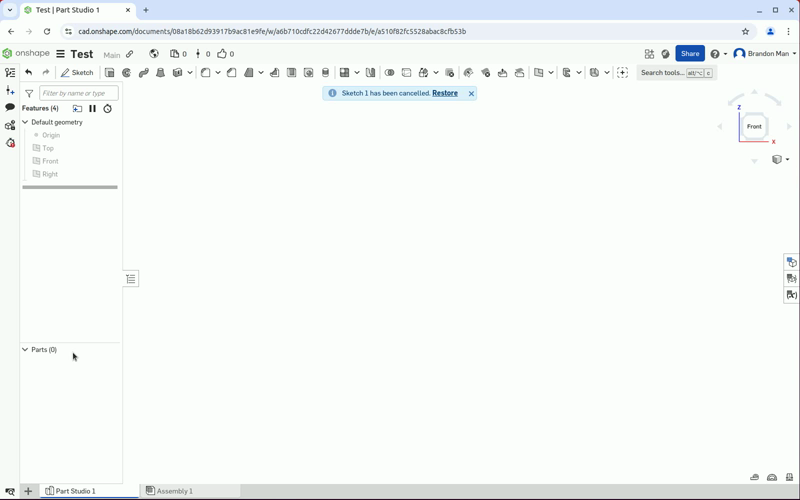
key_up(shift)
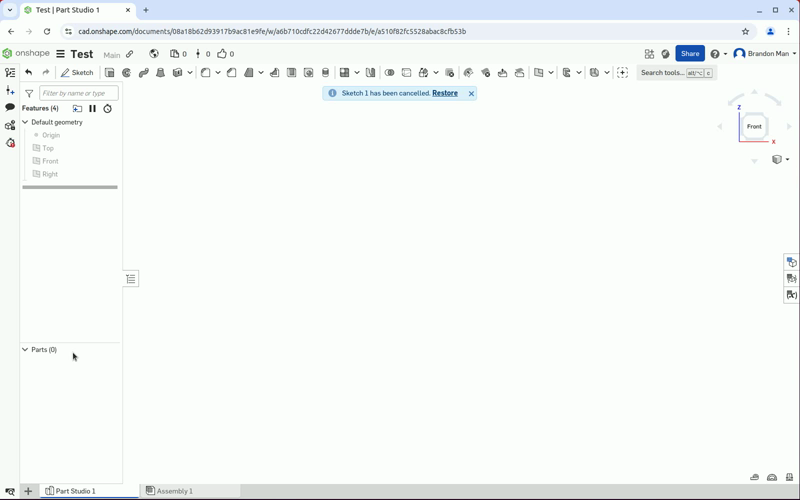
mouse_move(73, 352)
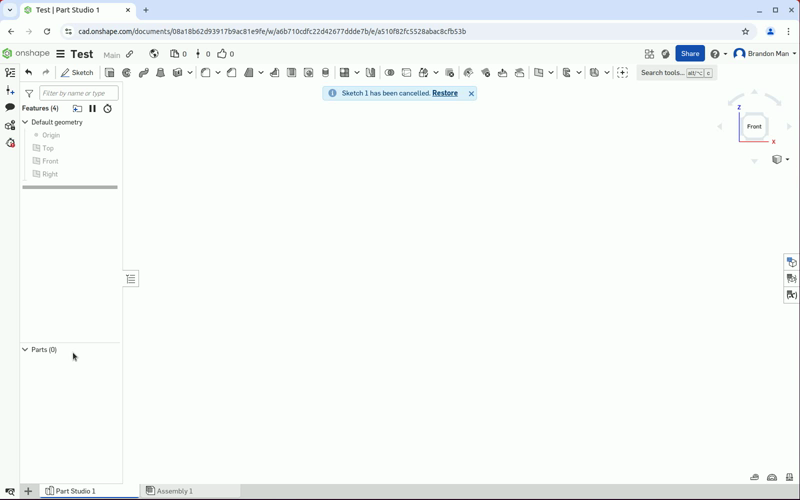
key(shift+y)
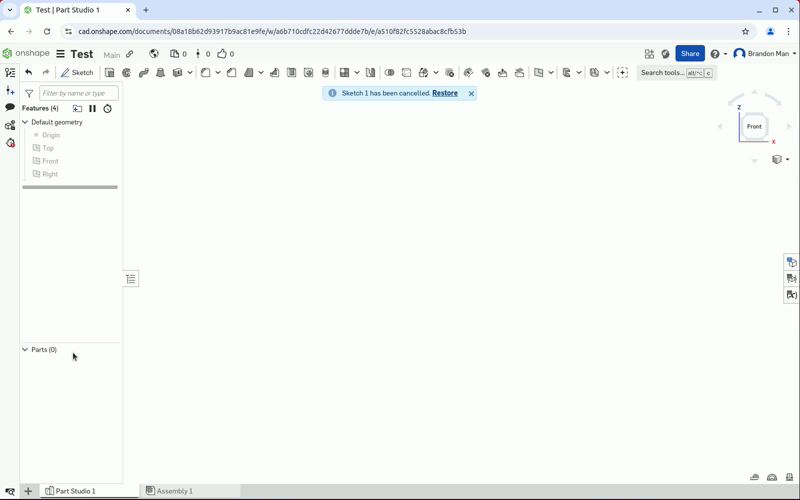
key(shift+s)
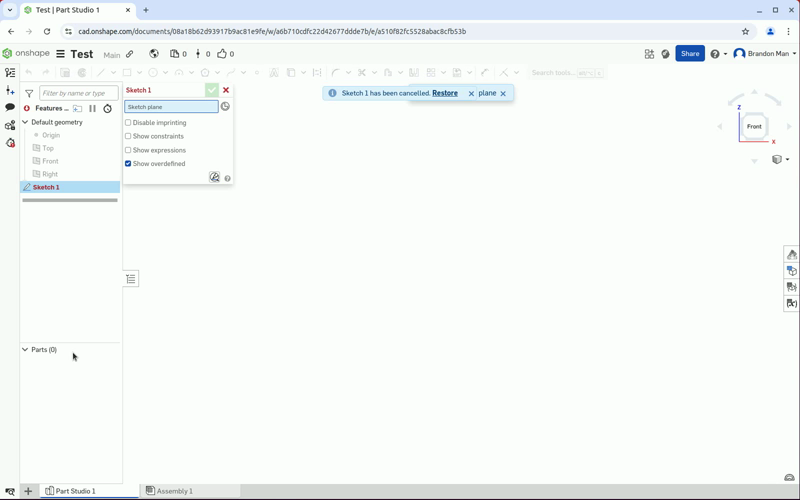
mouse_move(73, 163)
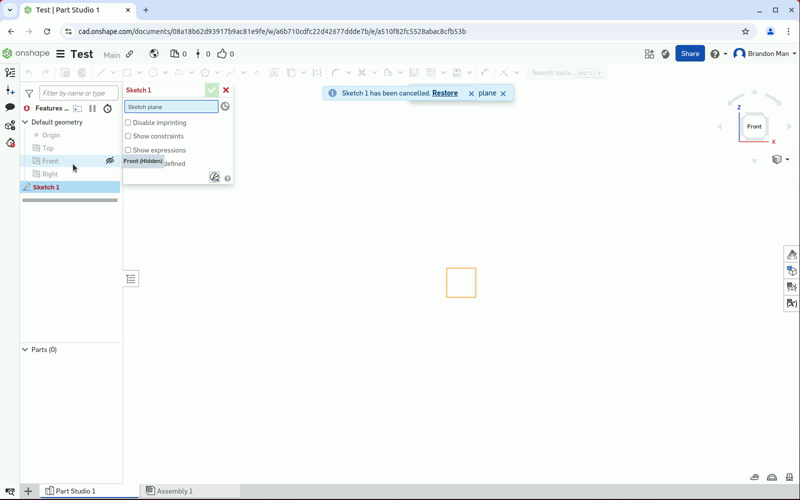
click(73, 163)
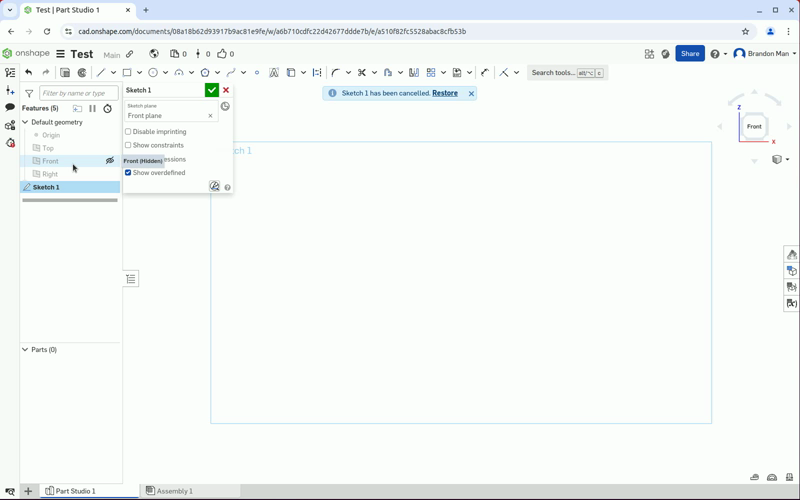
mouse_move(73, 352)
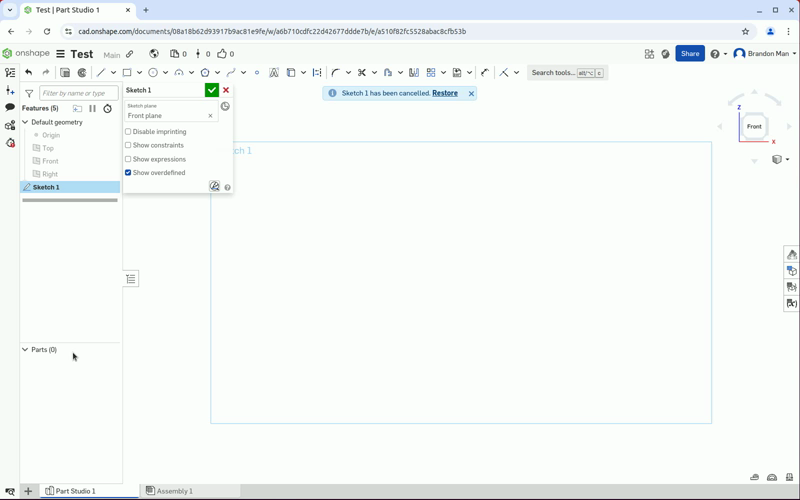
key(y)
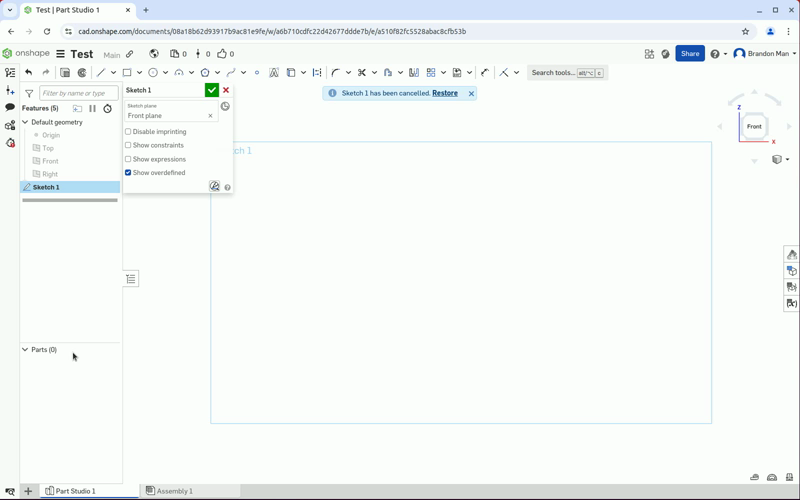
key(l)
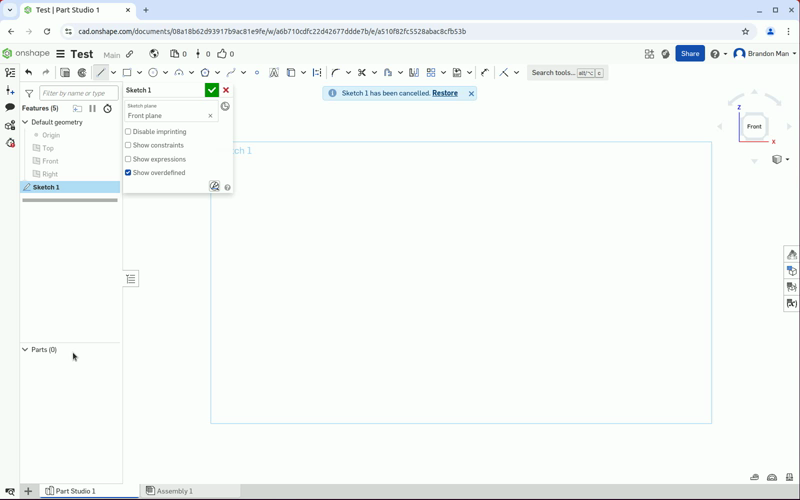
key_down(shift)
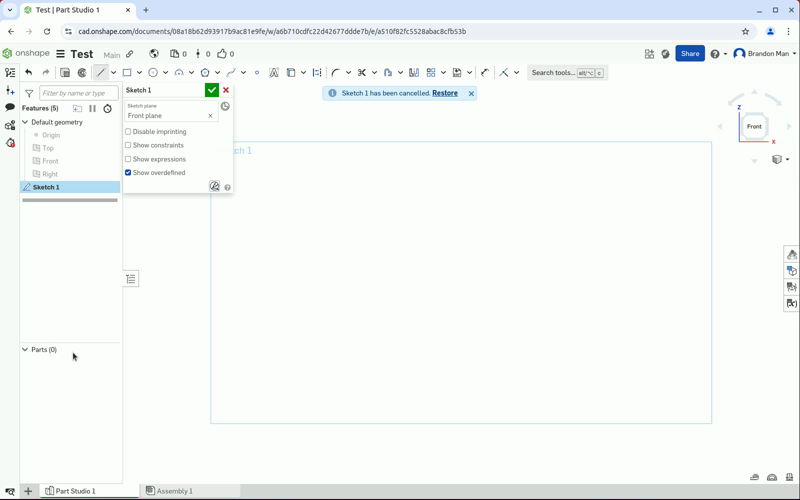
mouse_move(451, 391)
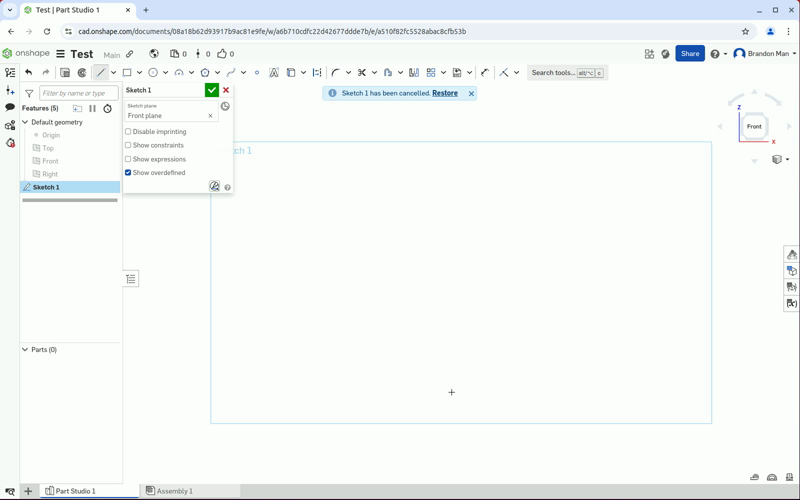
click(451, 391)
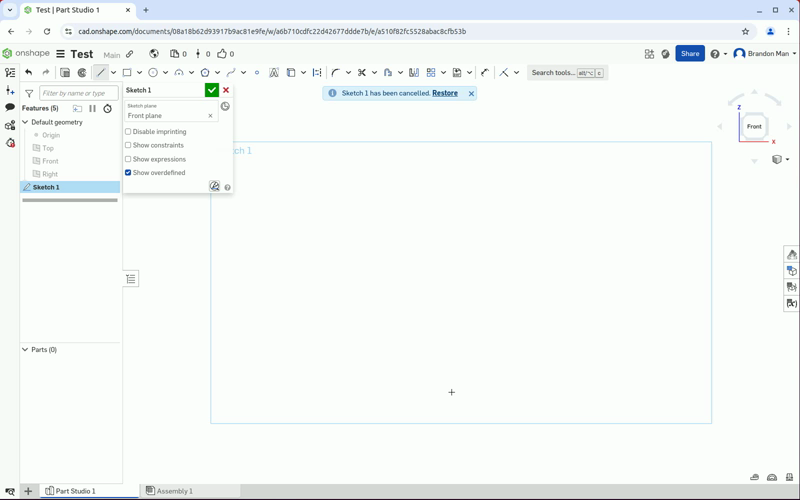
key_up(shift)
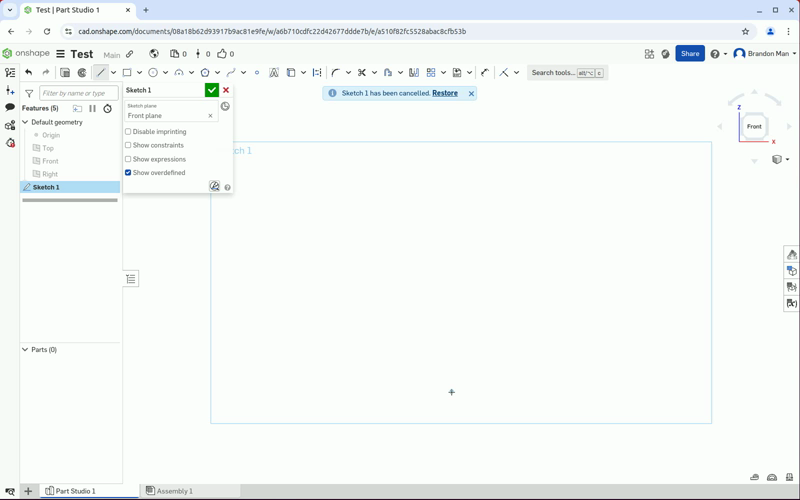
key_down(shift)
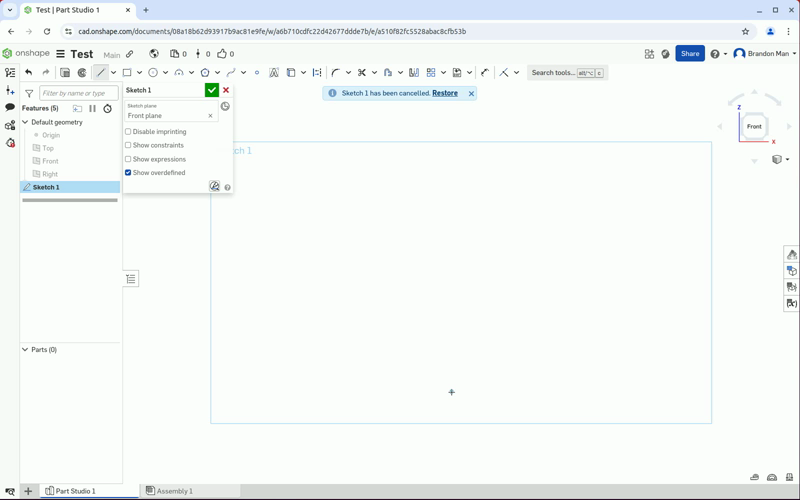
mouse_move(573, 391)
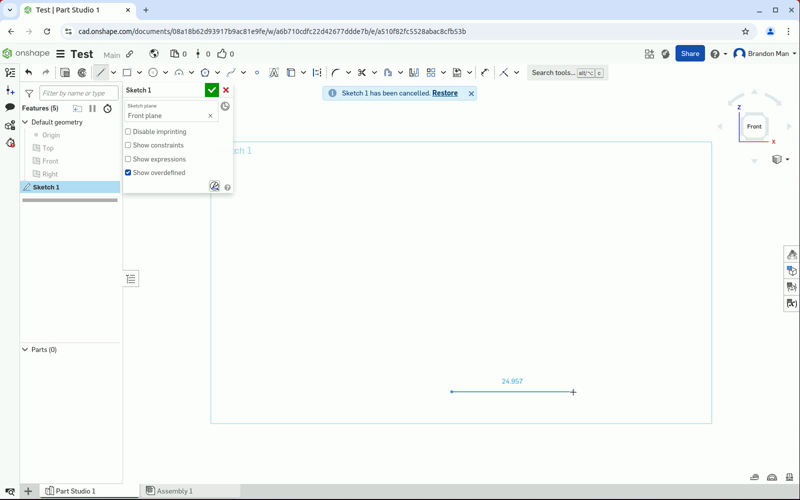
click(573, 391)
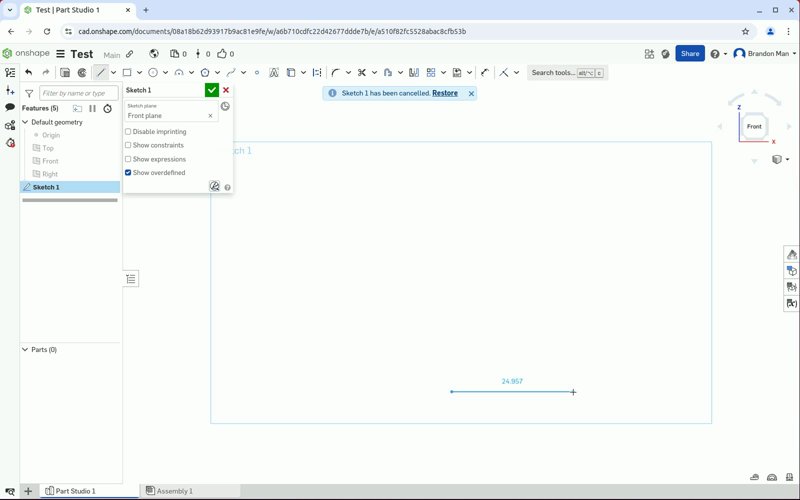
key_up(shift)
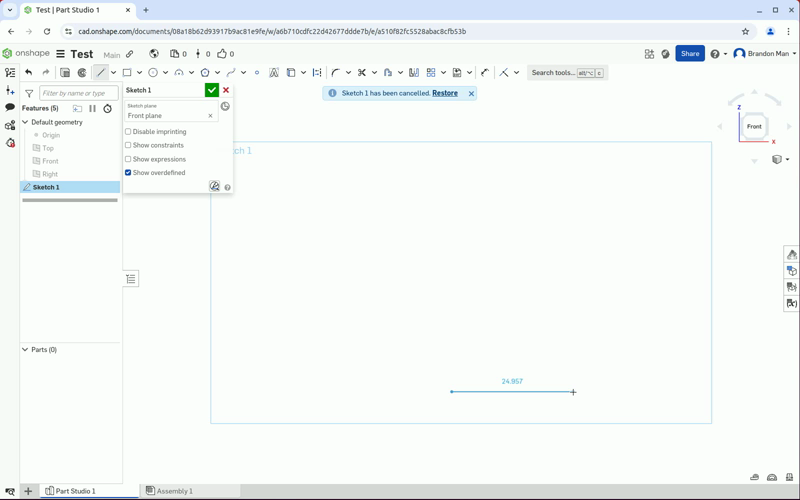
key_down(shift)
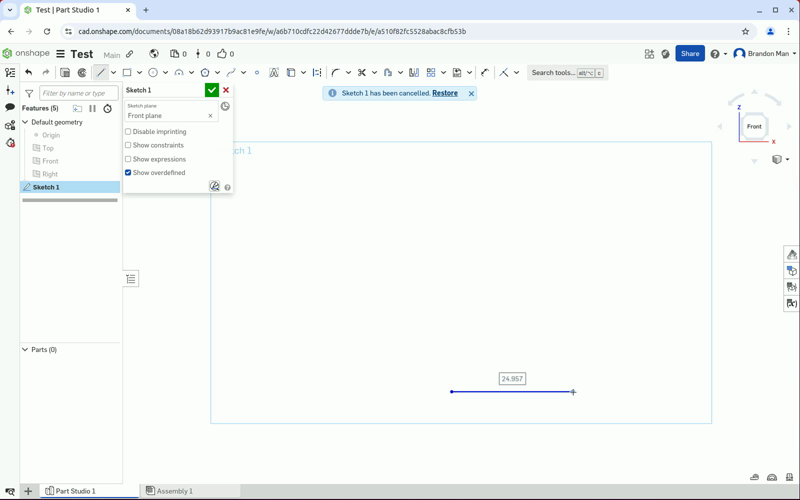
mouse_move(573, 270)
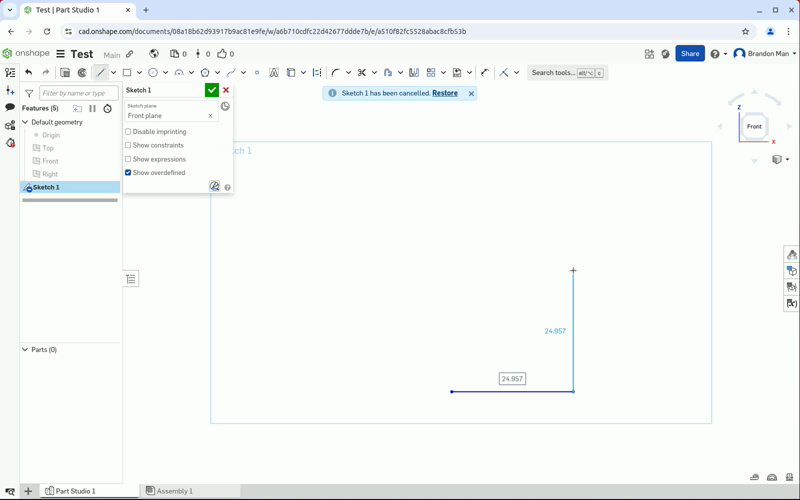
click(573, 270)
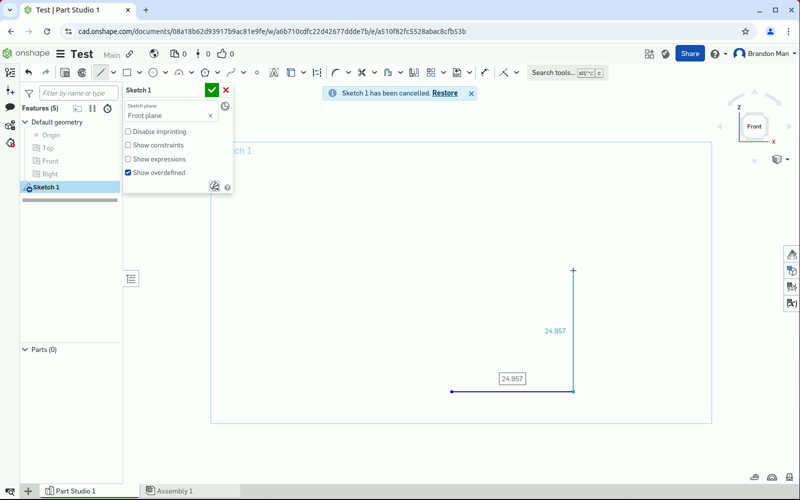
key_up(shift)
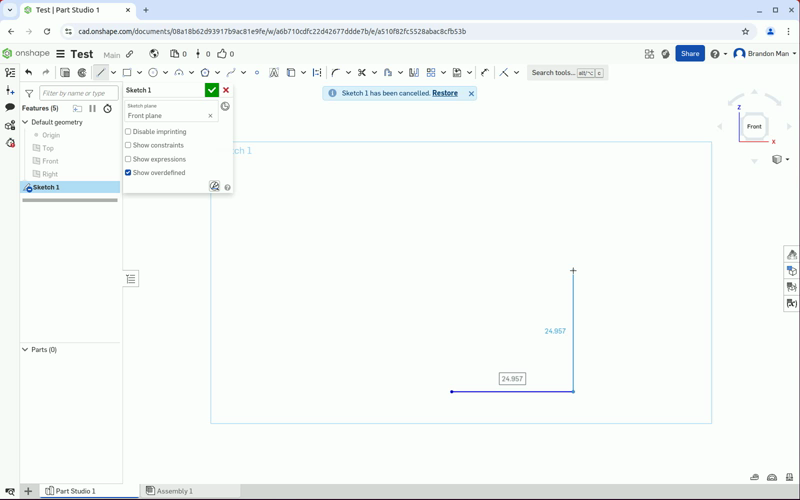
key_down(shift)
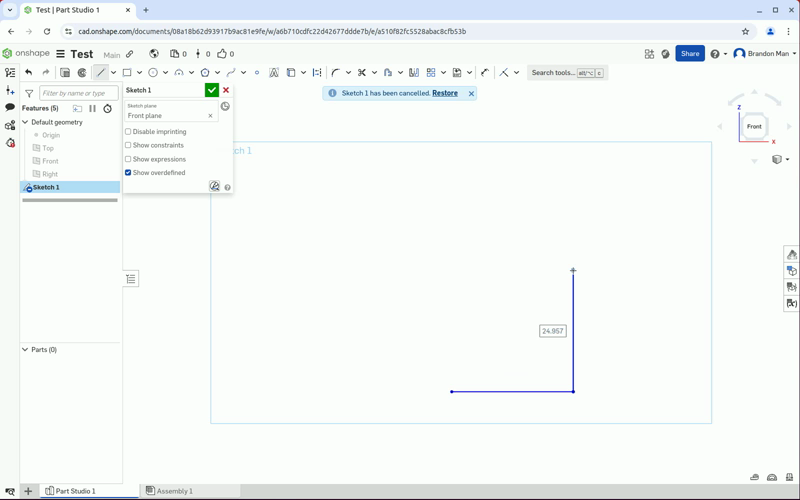
mouse_move(451, 270)
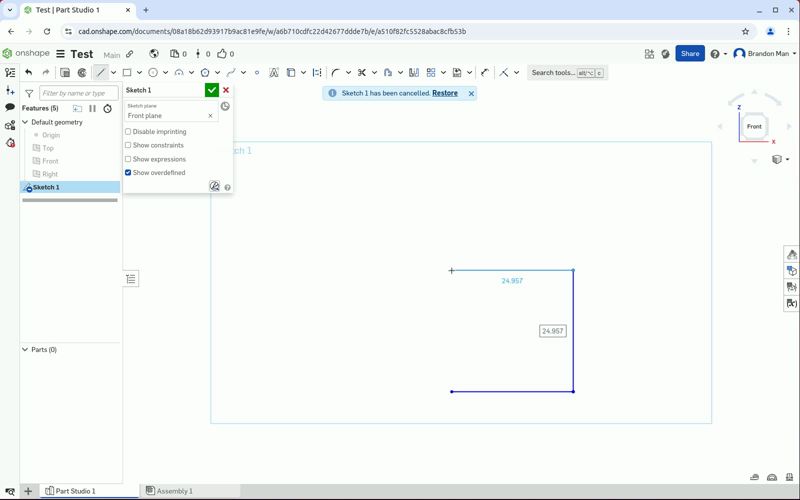
click(451, 270)
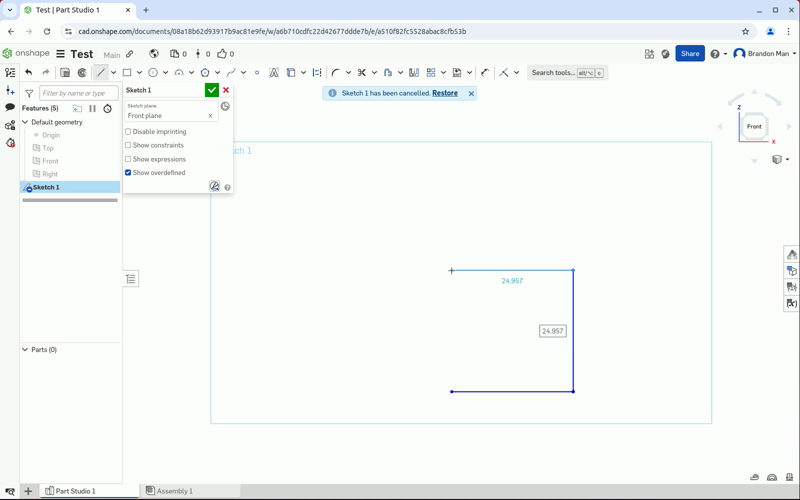
key_up(shift)
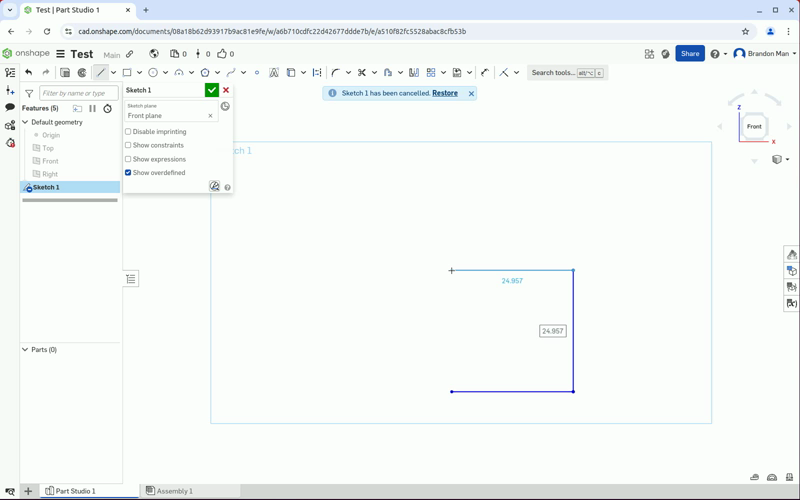
key_down(shift)
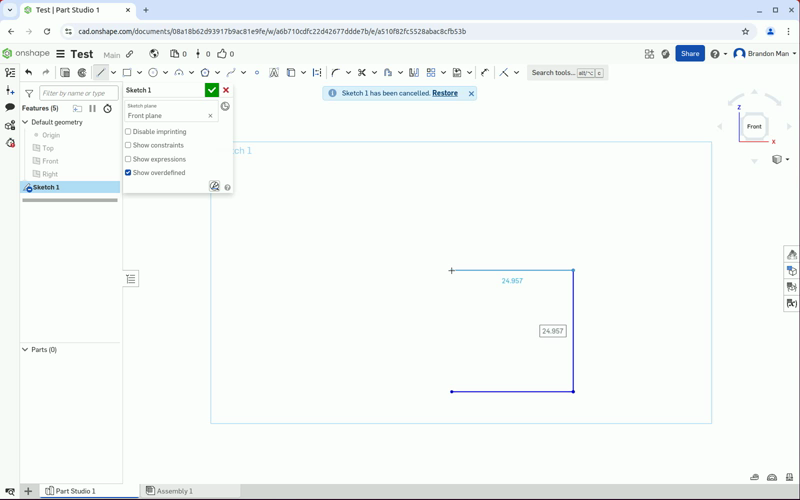
mouse_move(451, 391)
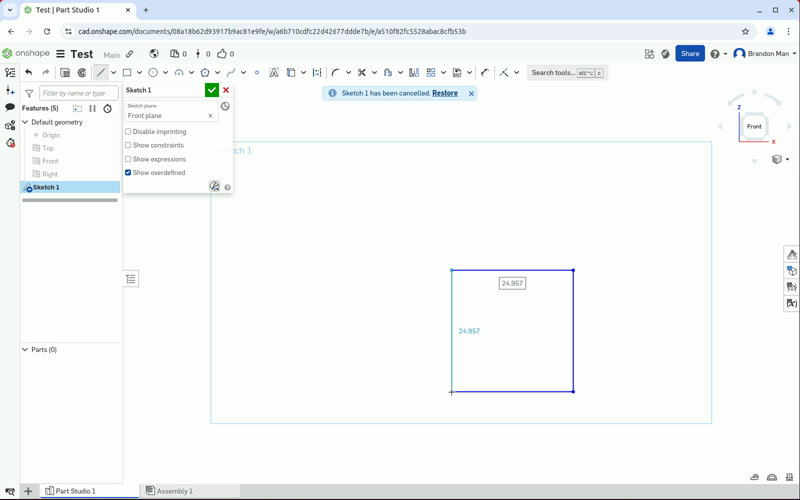
key_up(shift)
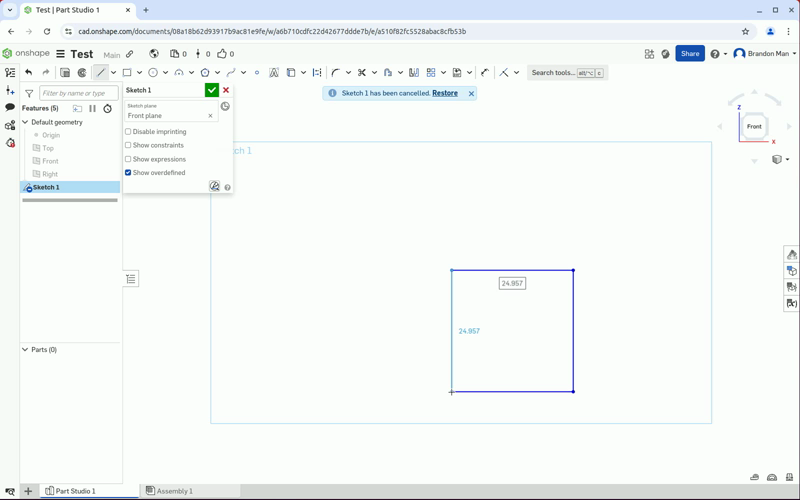
click(451, 391)
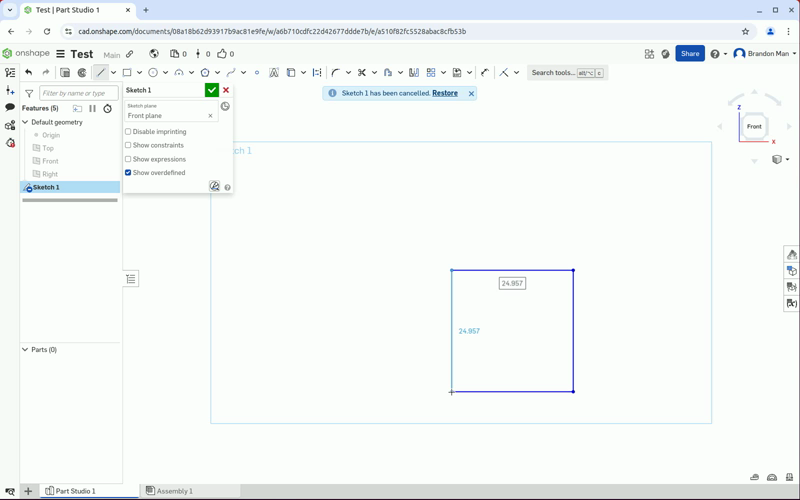
key(esc)
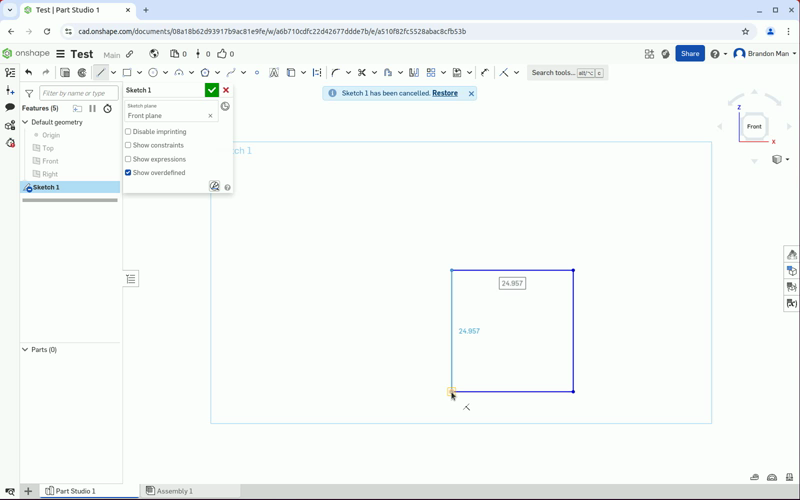
mouse_move(553, 375)
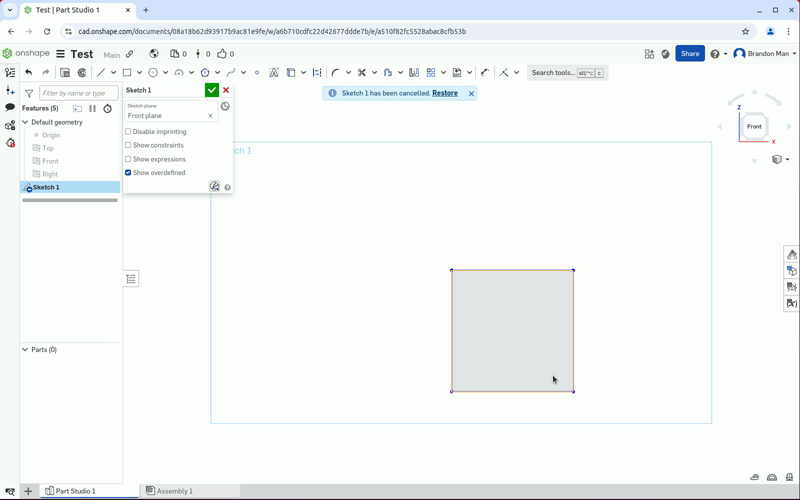
click(553, 375)
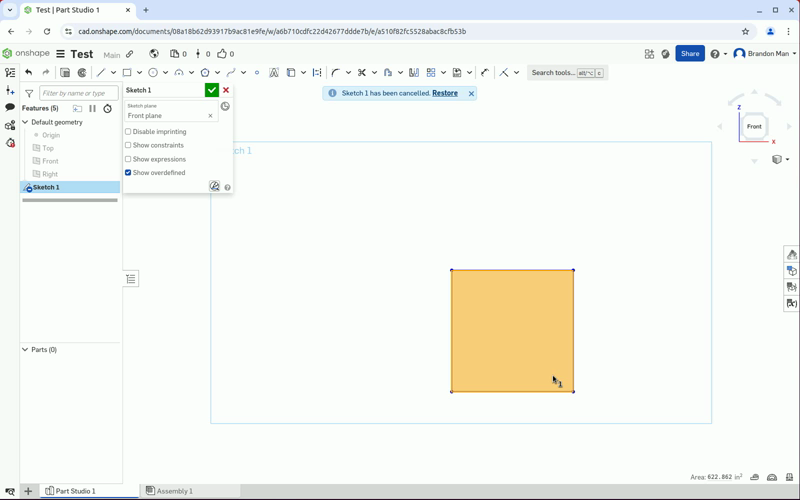
mouse_move(73, 352)
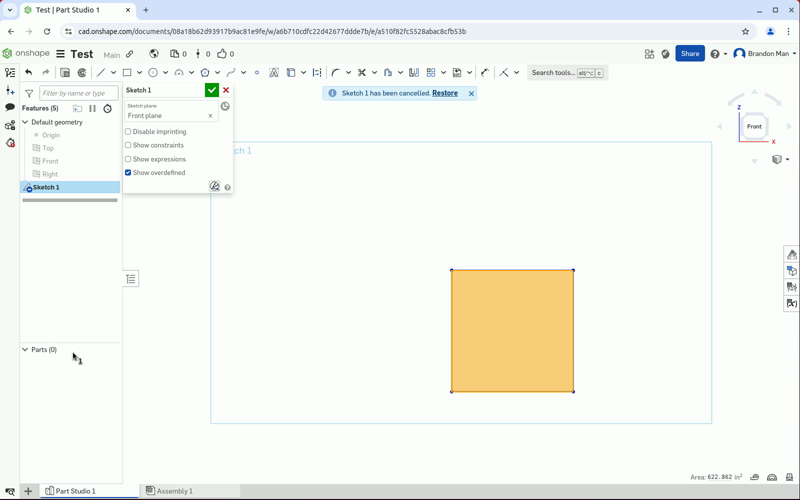
key(shift+y)
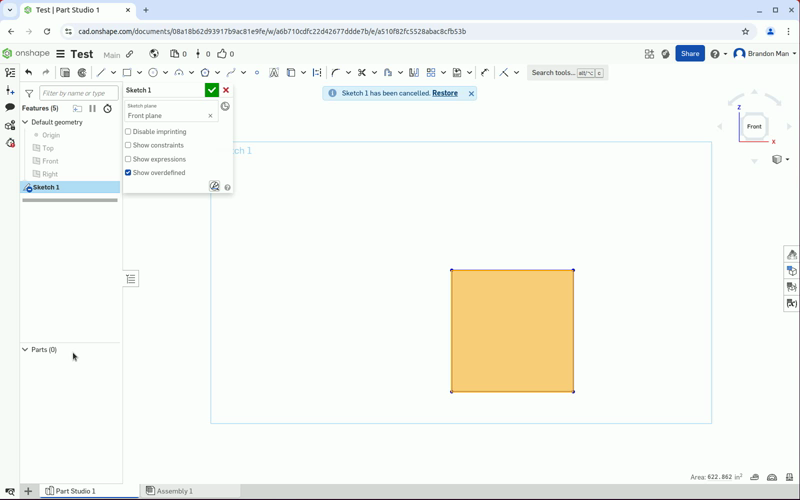
key(shift+e)
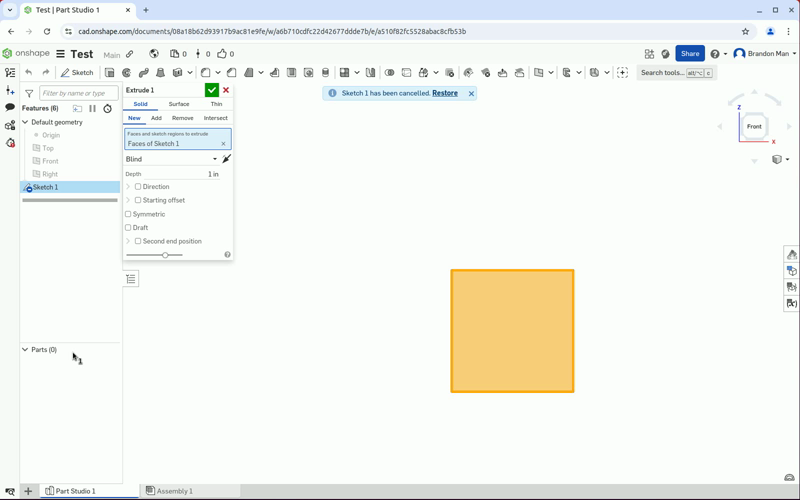
mouse_move(143, 106)
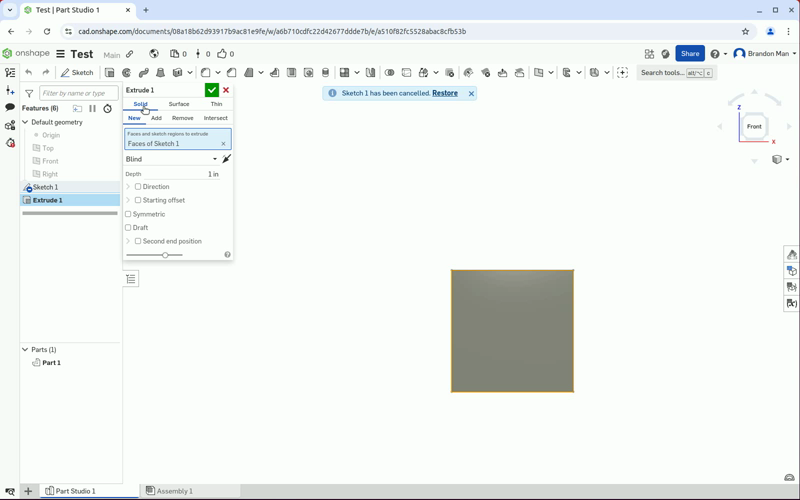
click(143, 106)
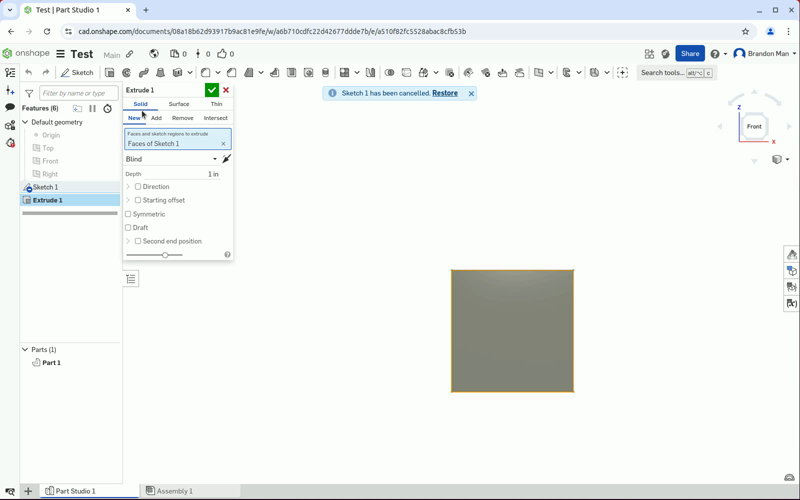
mouse_move(137, 120)
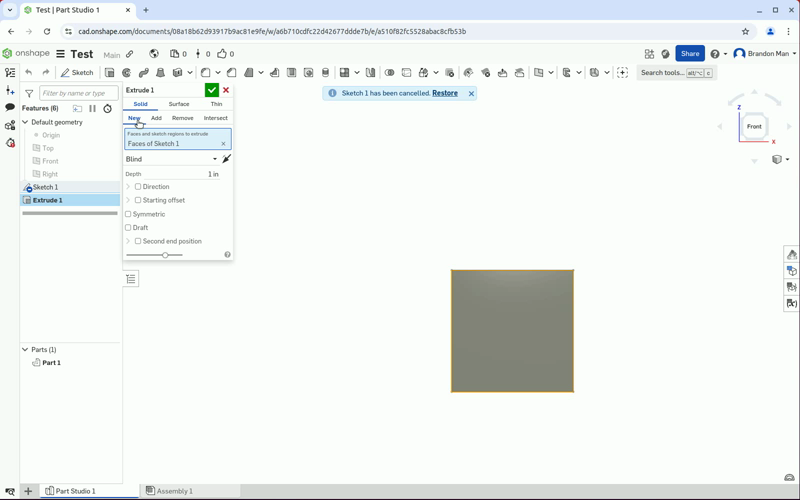
click(137, 120)
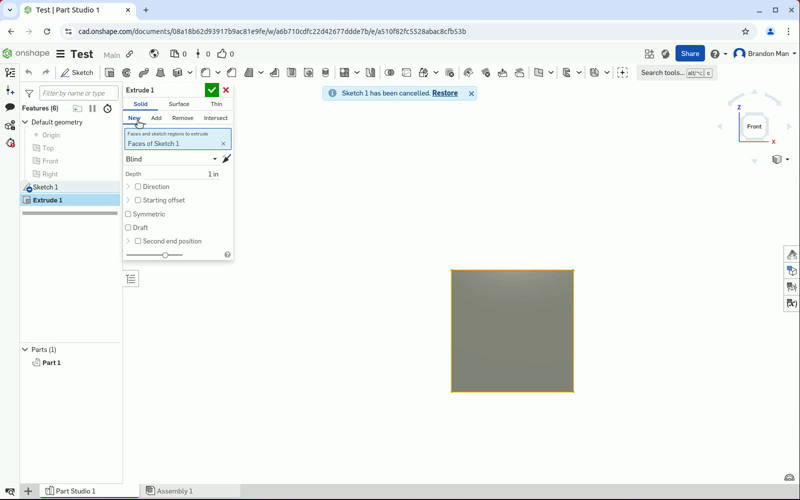
key(tab, 4)
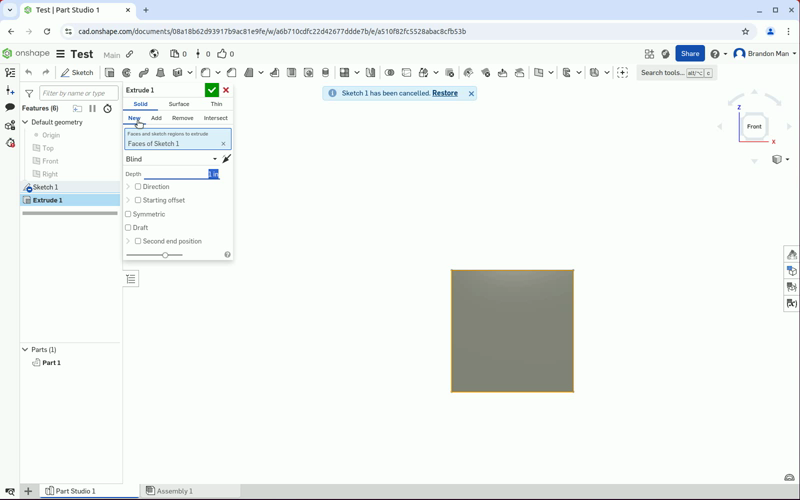
text(33.218)
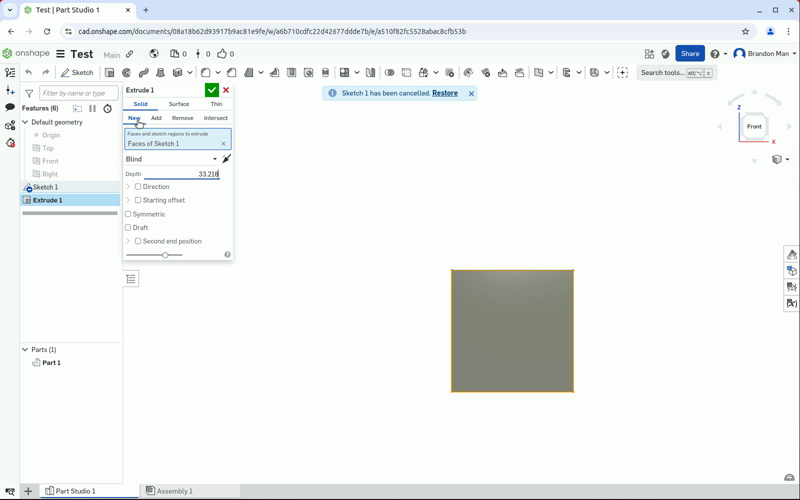
key(tab, 3)
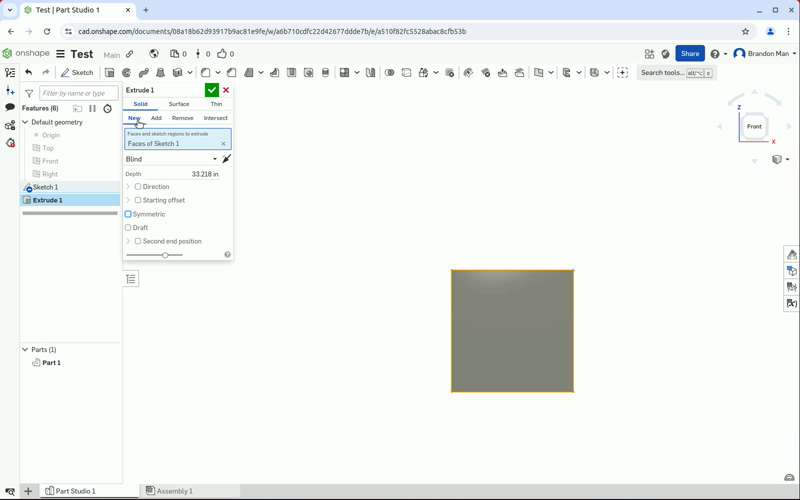
key(space)
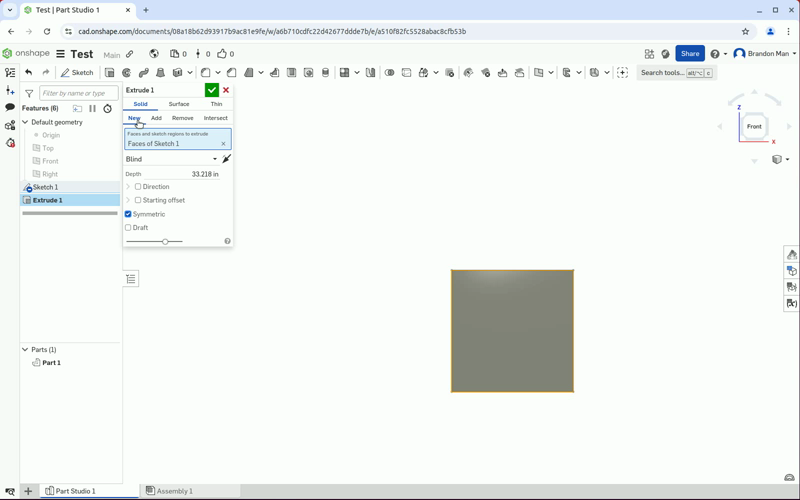
key(enter)
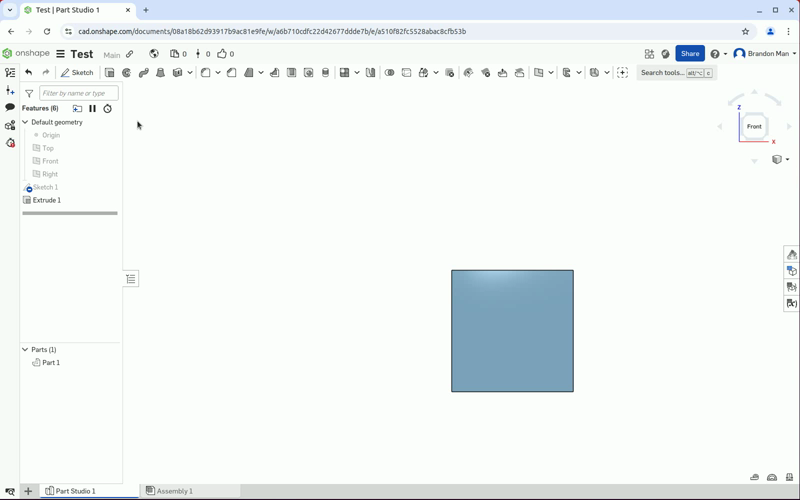
key(shift+h)
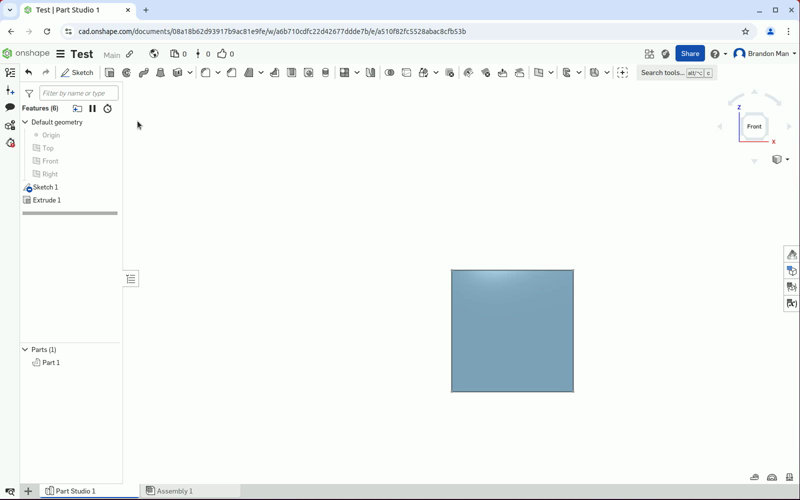
key(shift+h)
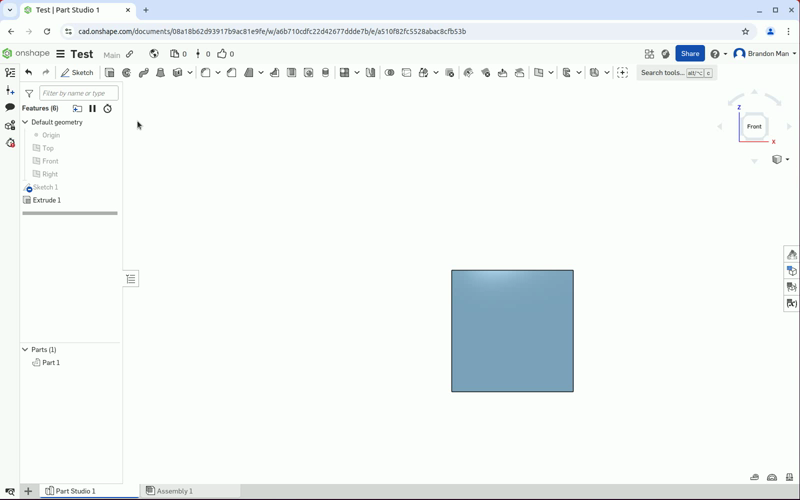
mouse_move(73, 189)
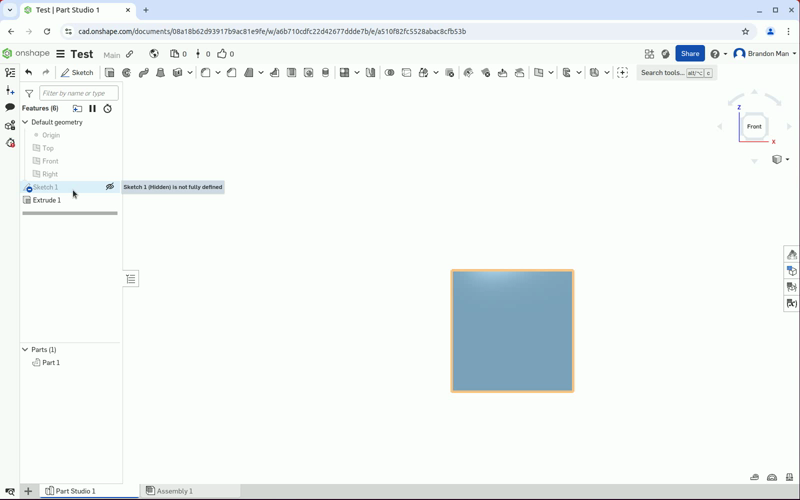
click(73, 189)
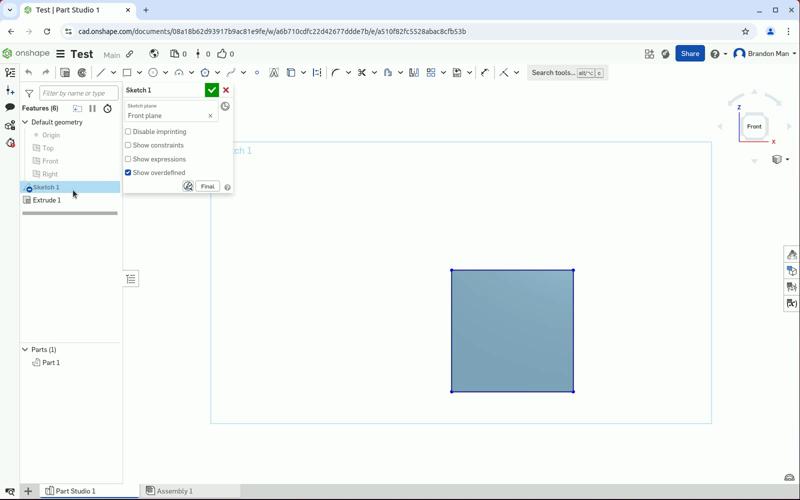
mouse_move(229, 92)
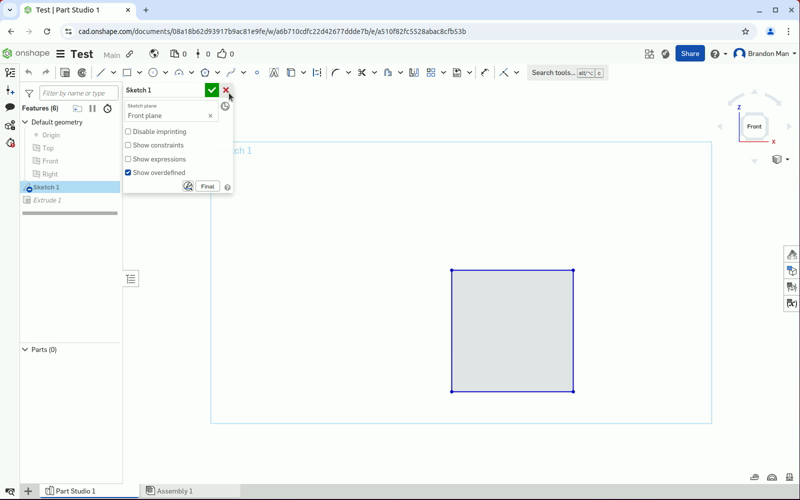
click(229, 92)
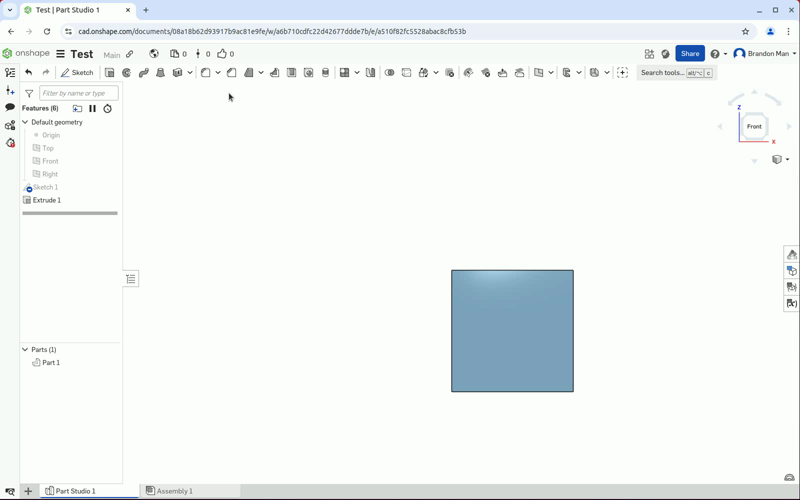
mouse_move(541, 75)
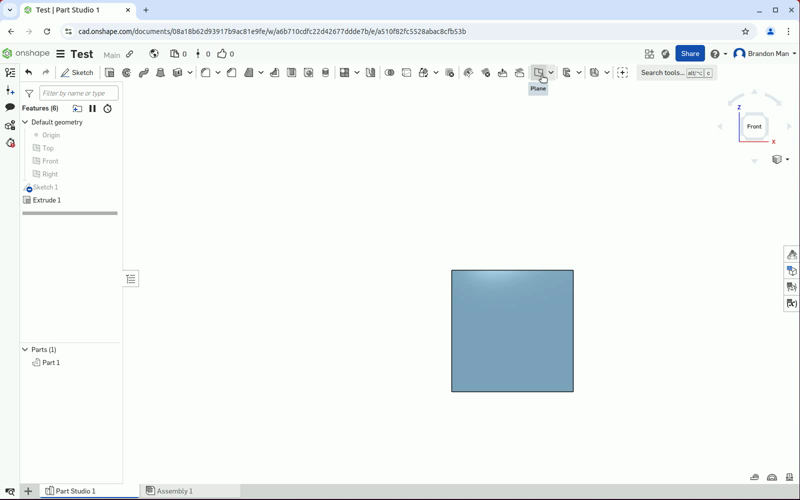
click(541, 75)
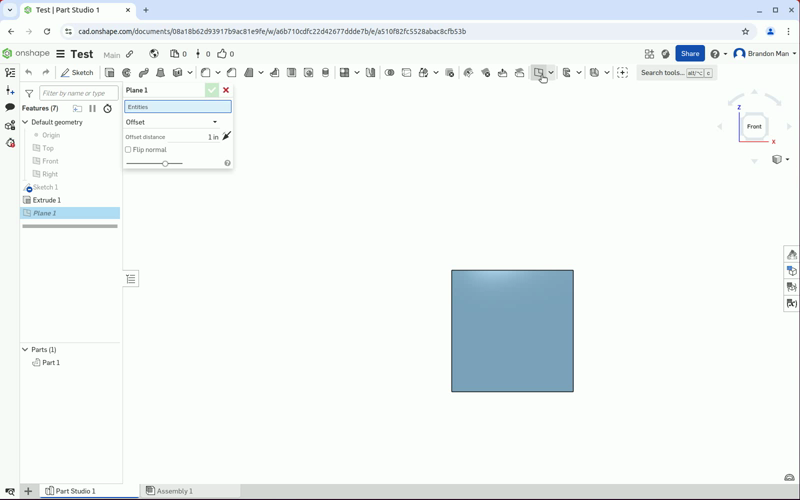
mouse_move(73, 163)
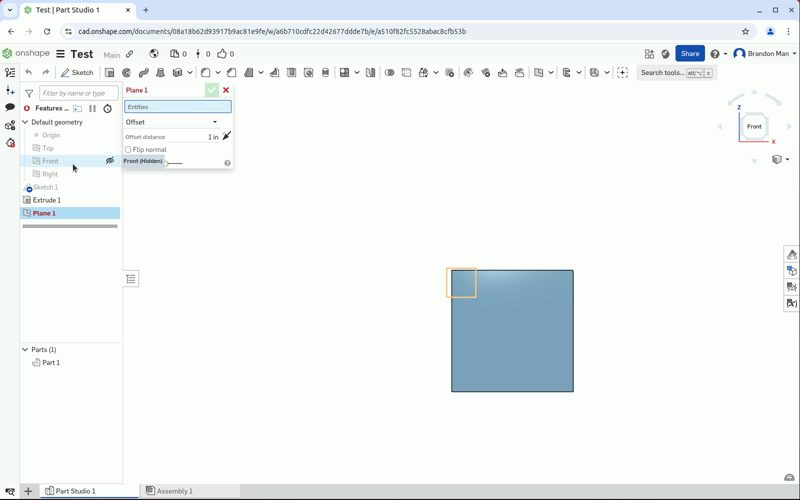
click(73, 163)
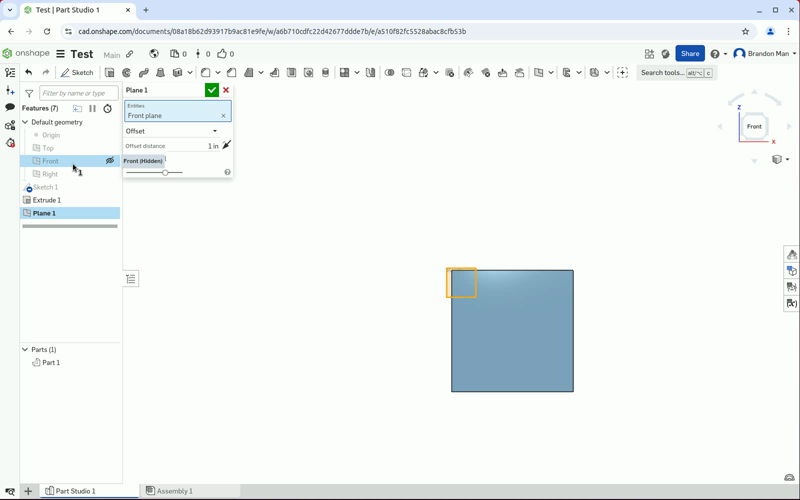
key(tab, 2)
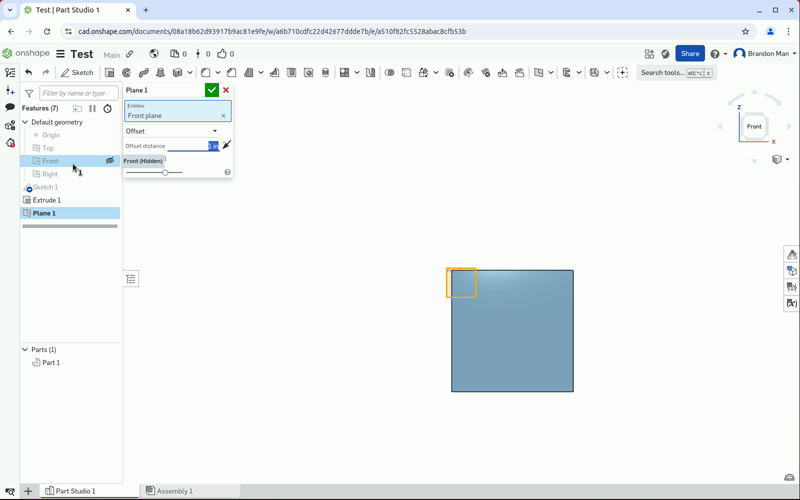
text(16.607)
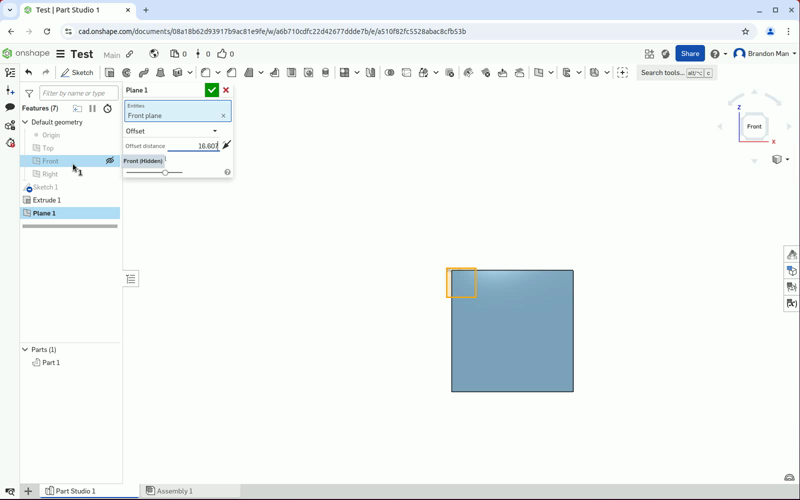
key(enter, 2)
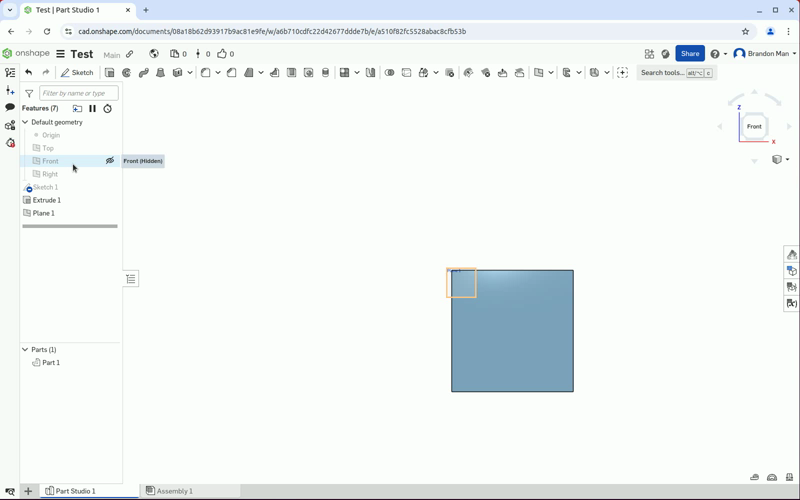
key(shift+s)
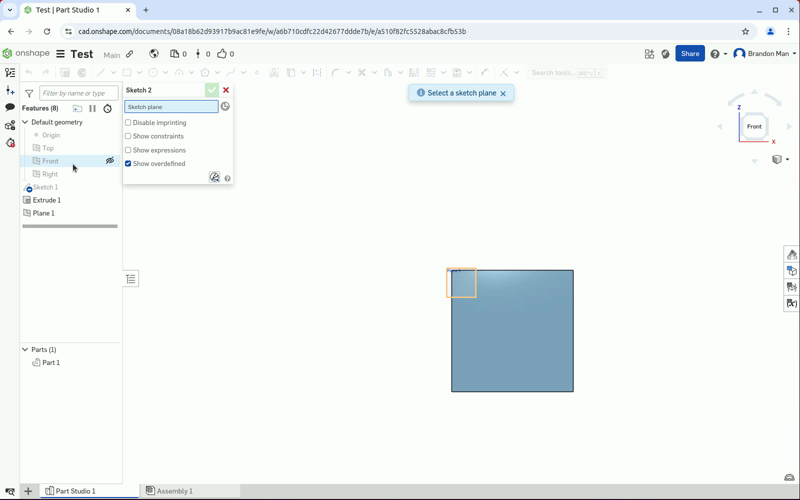
mouse_move(73, 215)
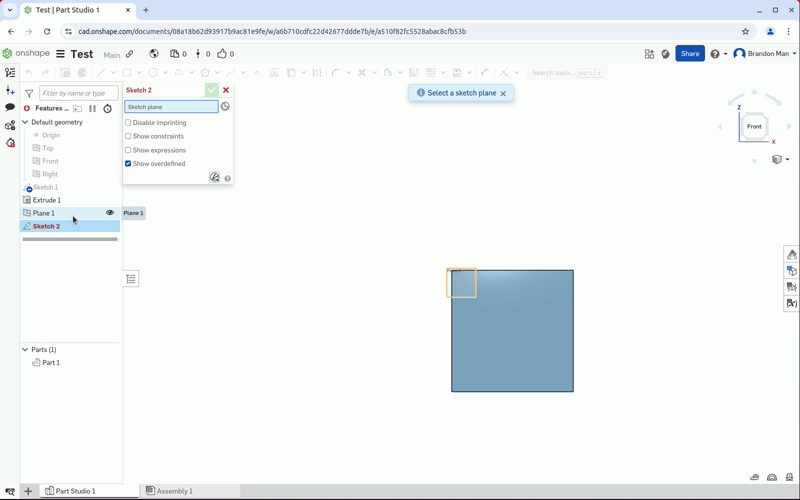
click(73, 215)
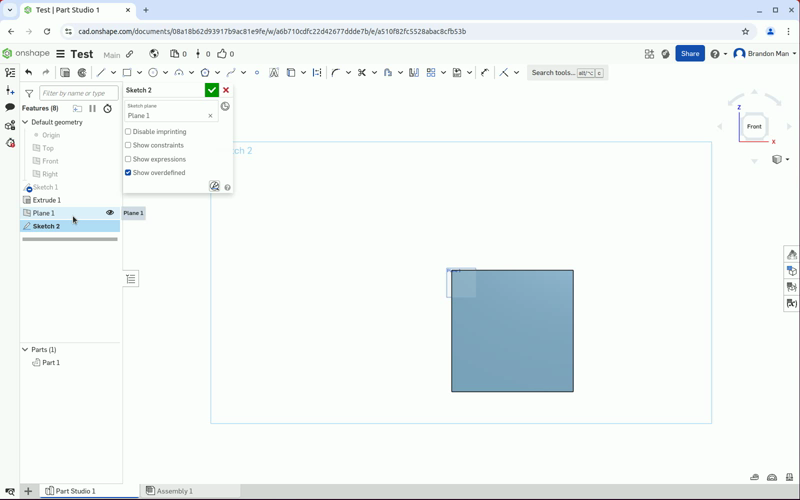
mouse_move(73, 352)
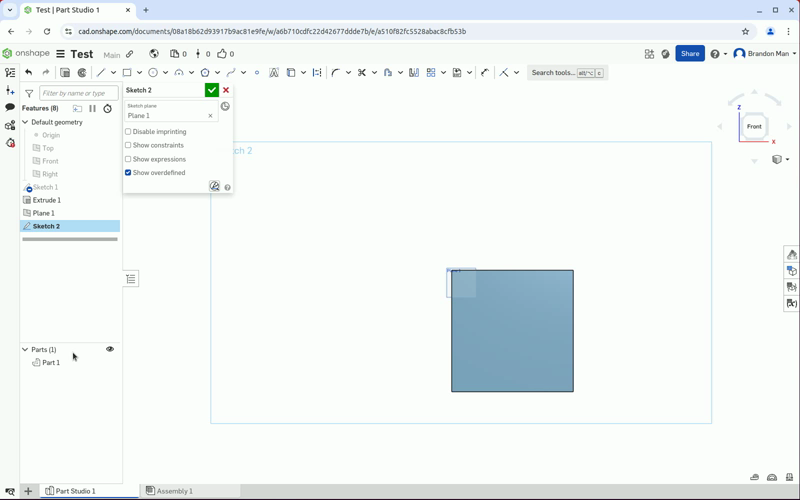
key(y)
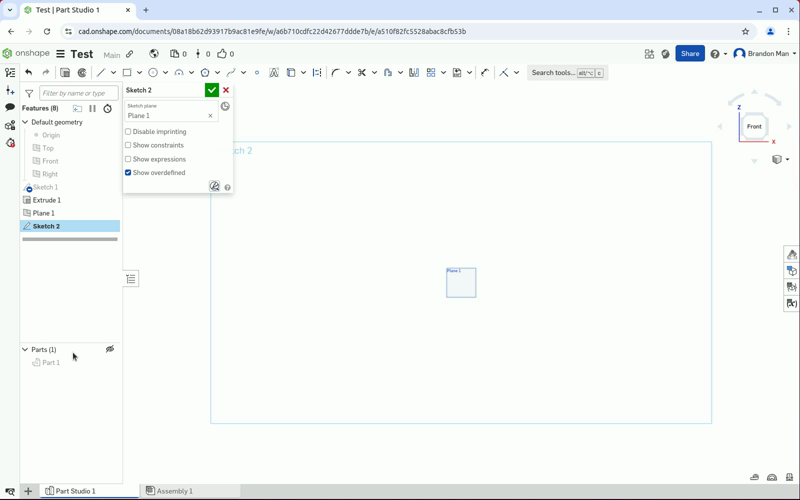
key(c)
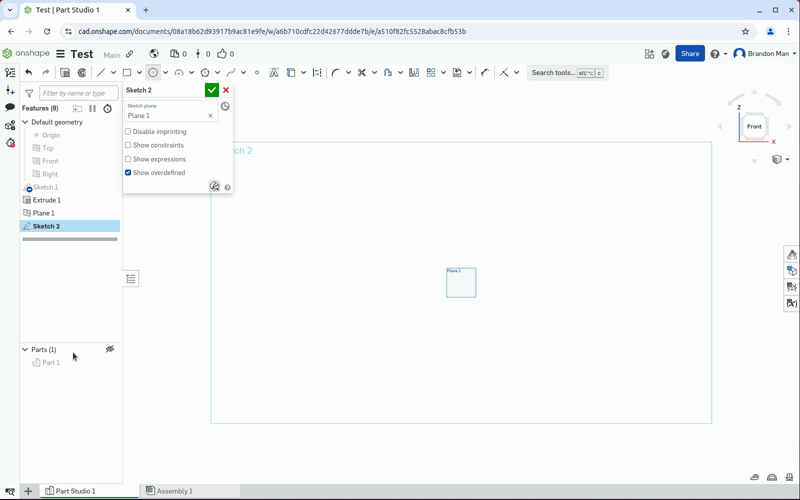
key_down(shift)
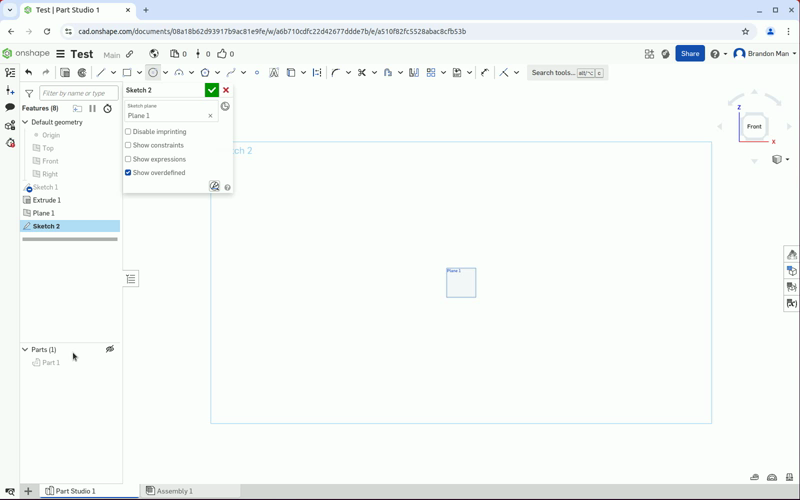
mouse_move(512, 335)
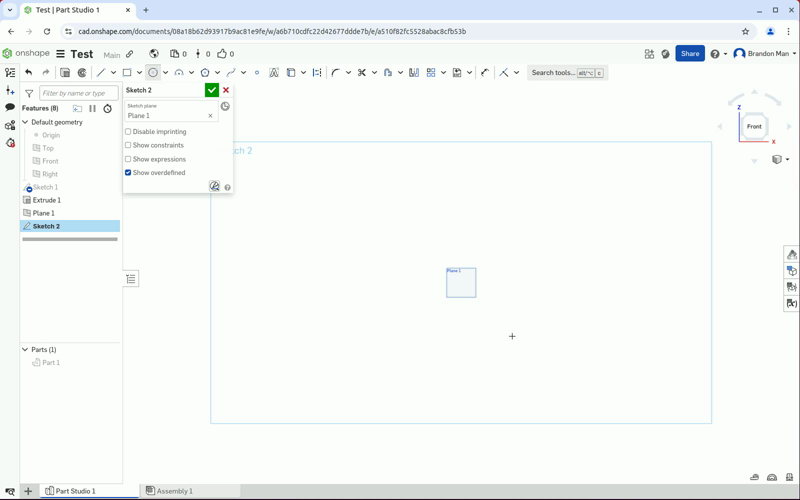
click(512, 335)
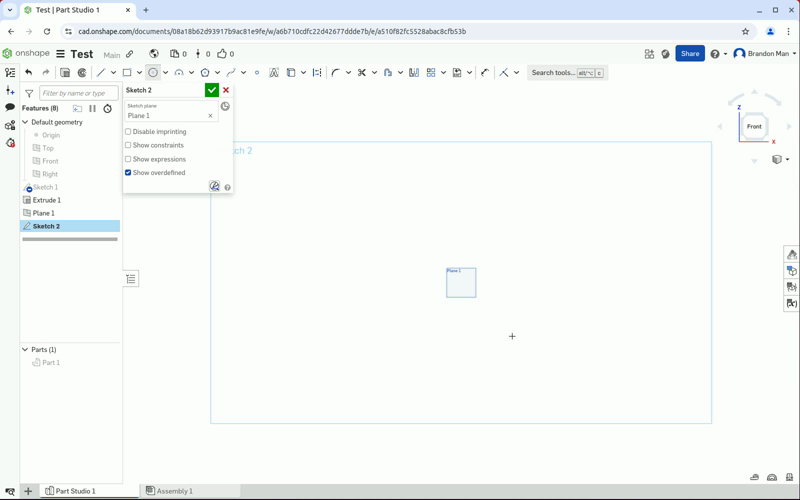
key_up(shift)
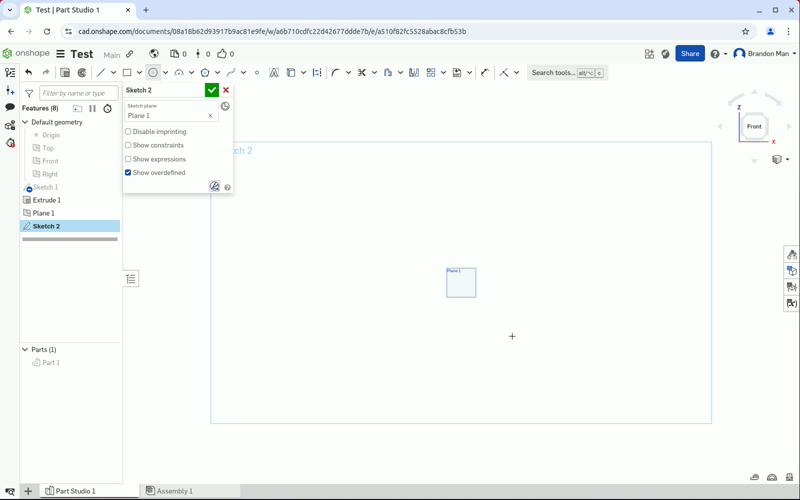
mouse_move(564, 335)
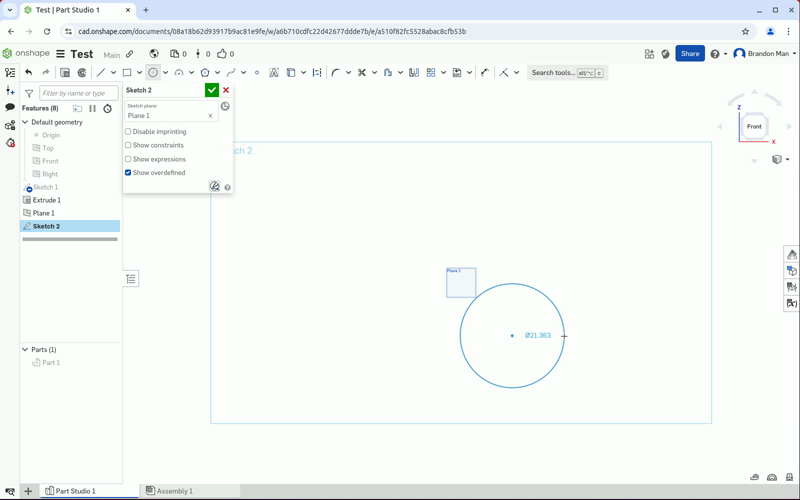
click(564, 335)
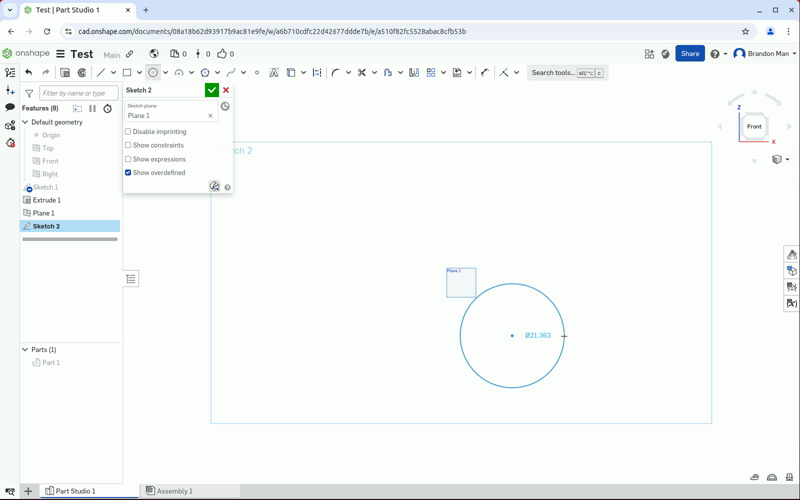
key(esc)
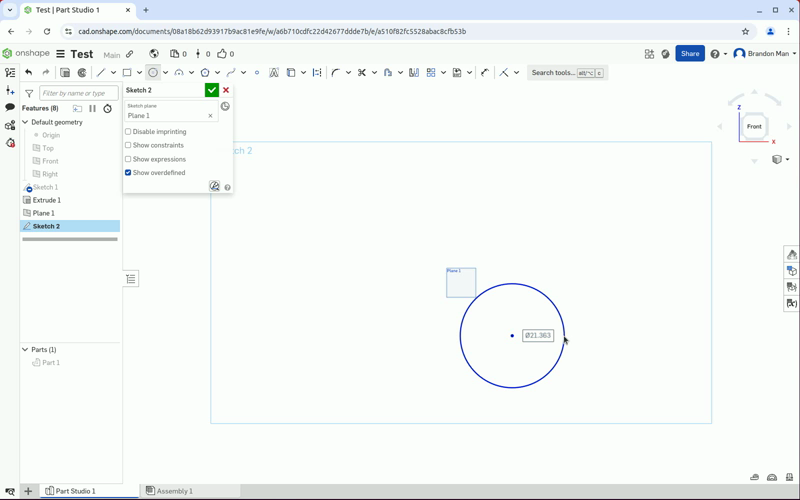
mouse_move(535, 312)
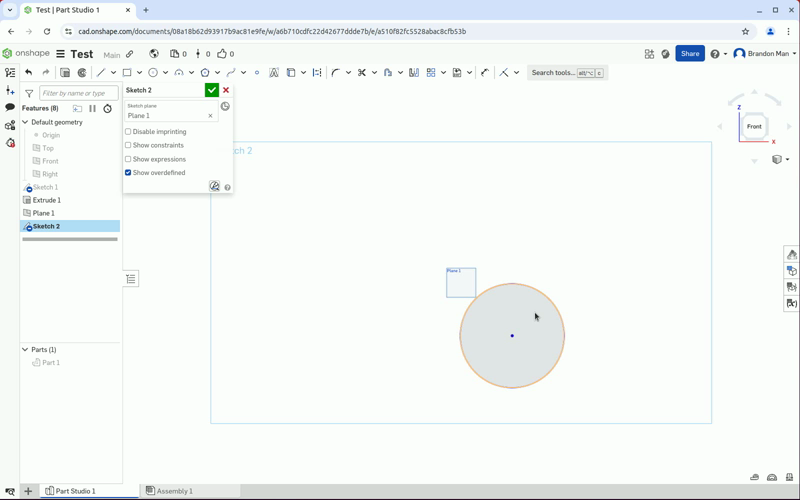
click(535, 312)
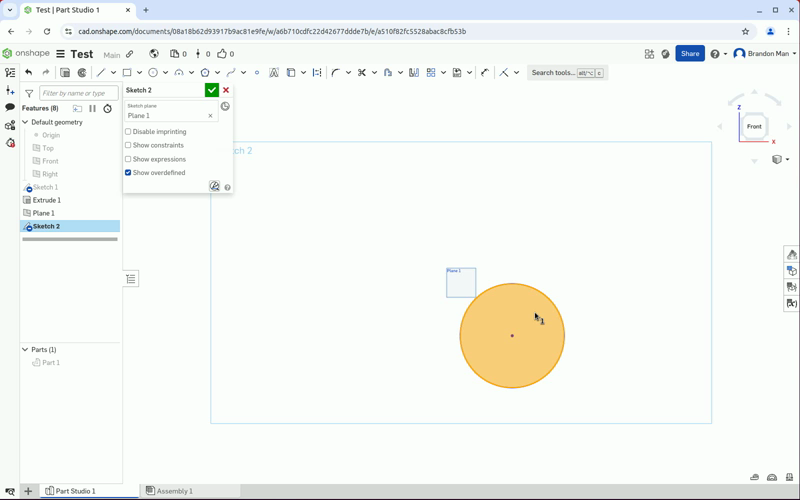
mouse_move(73, 352)
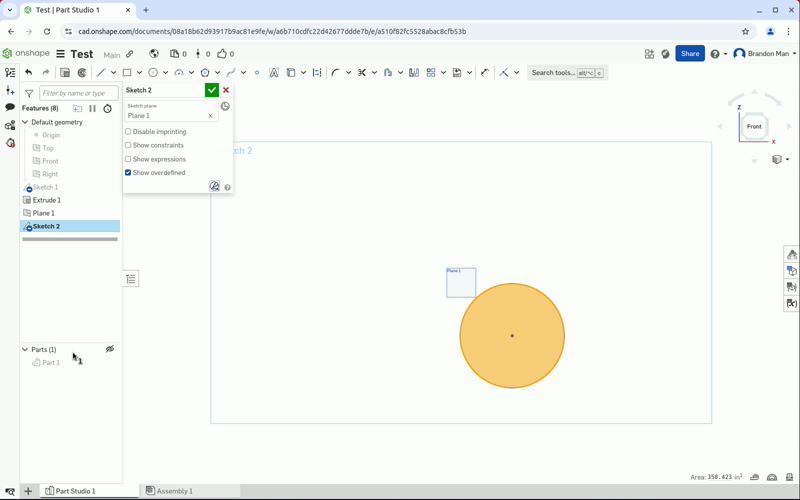
key(shift+y)
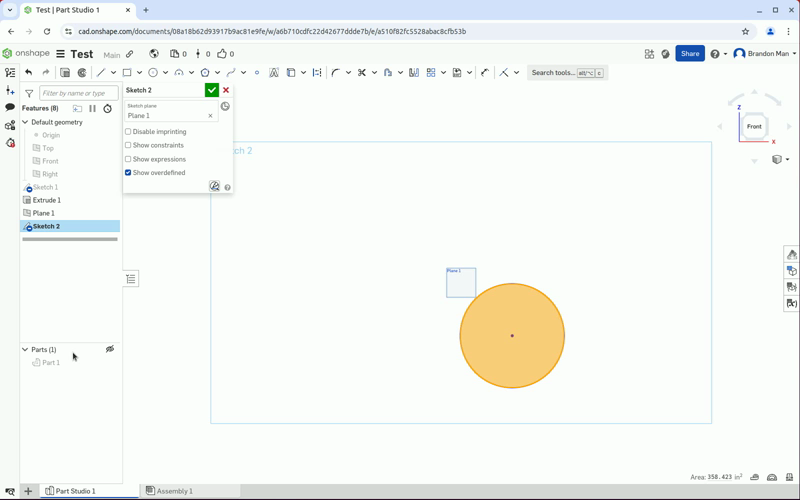
key(shift+e)
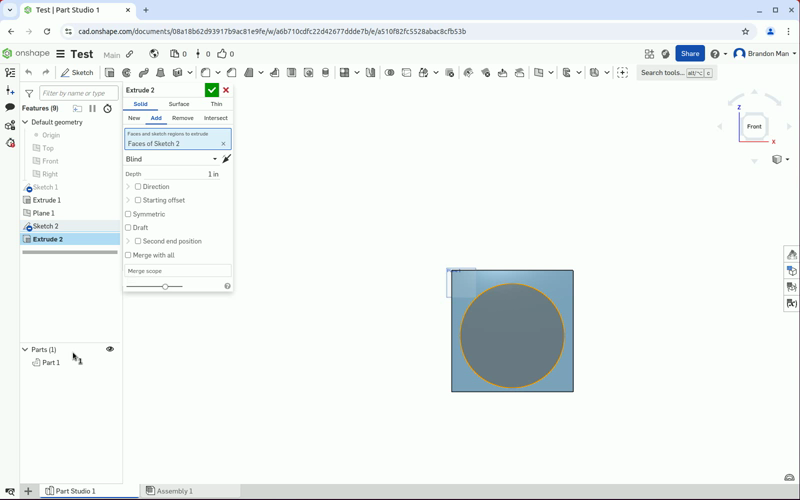
mouse_move(143, 106)
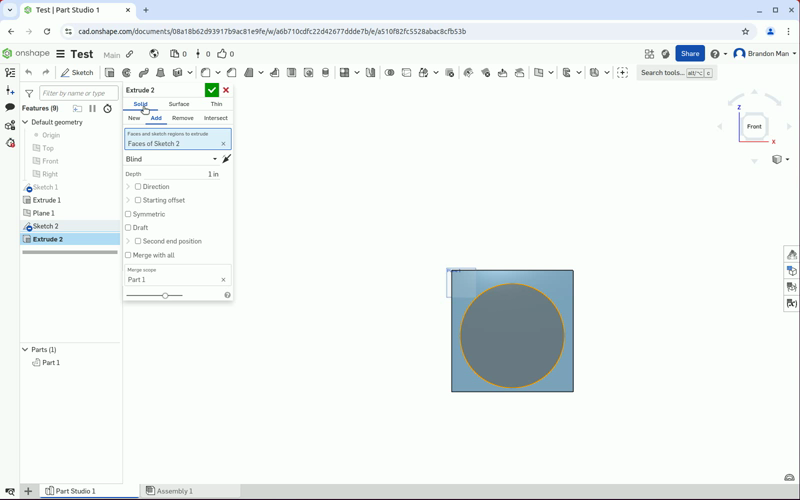
click(143, 106)
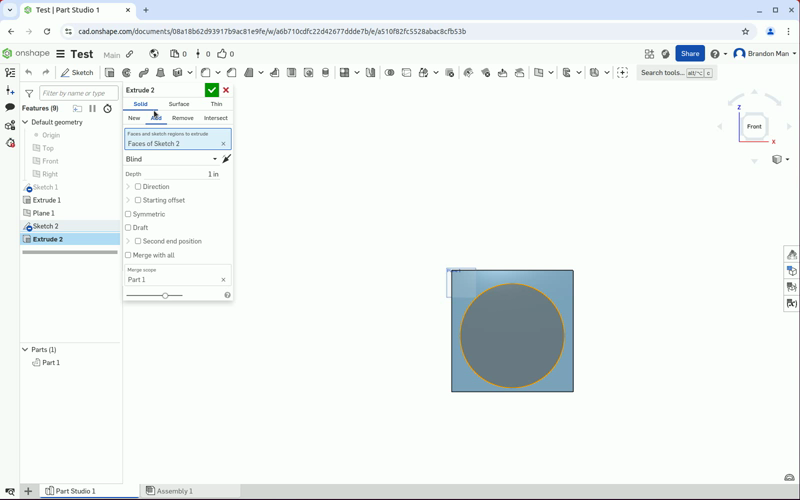
mouse_move(186, 120)
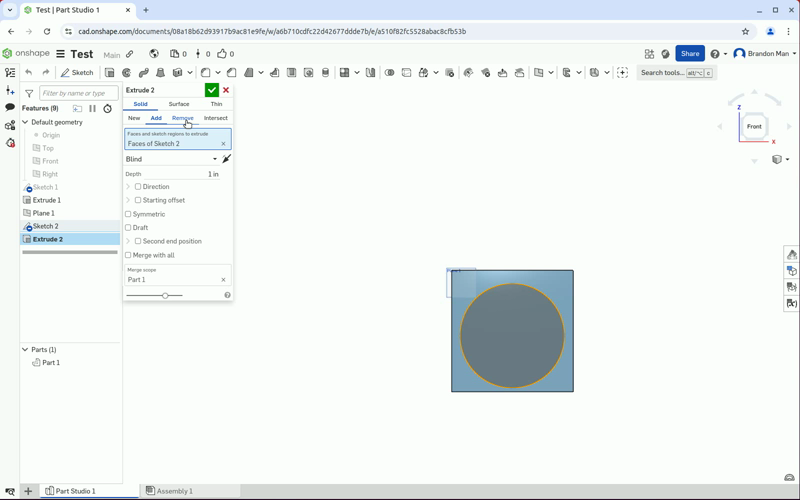
click(186, 120)
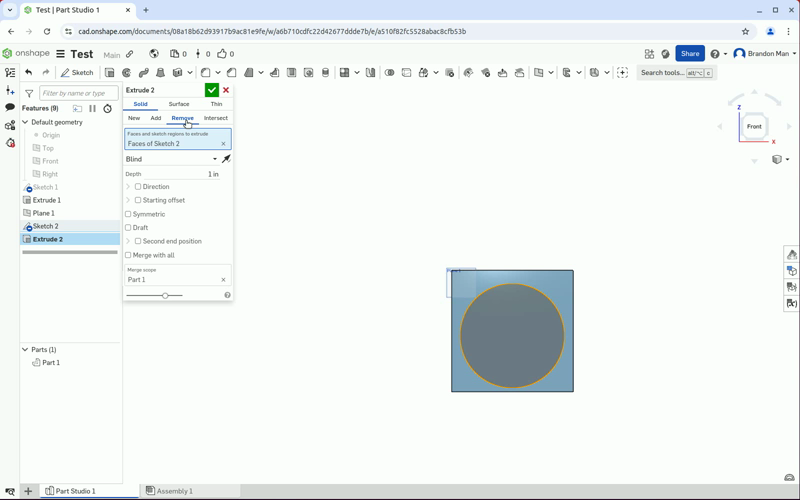
key(tab, 4)
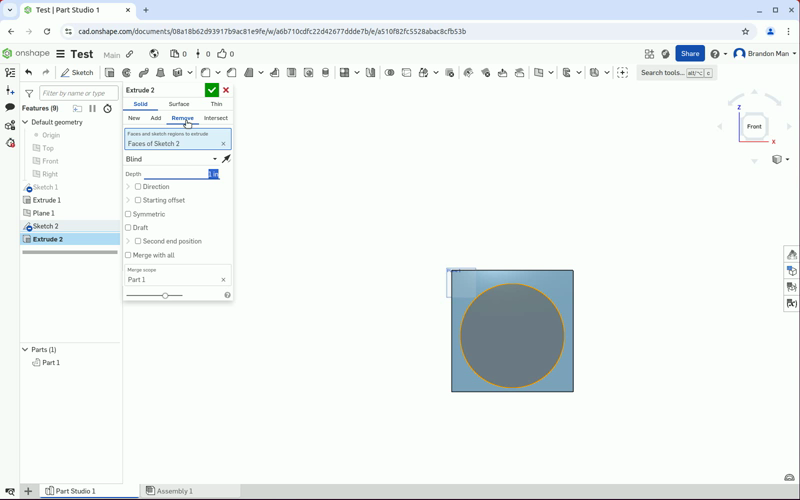
text(25.034)
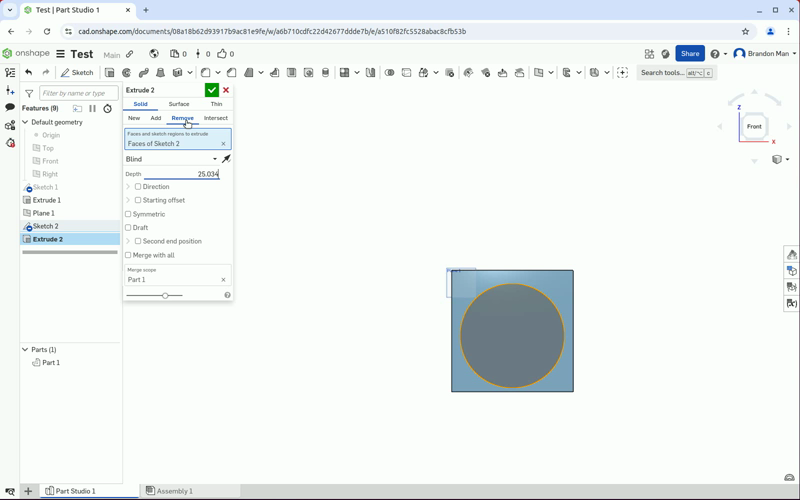
key(tab, 6)
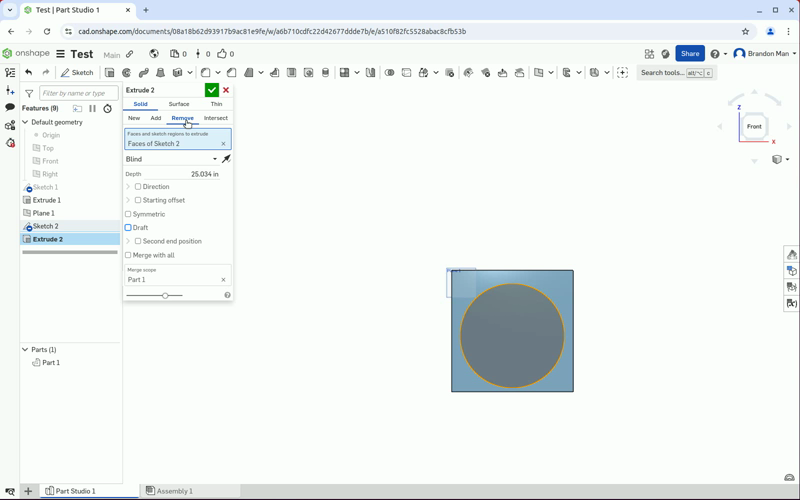
key(space)
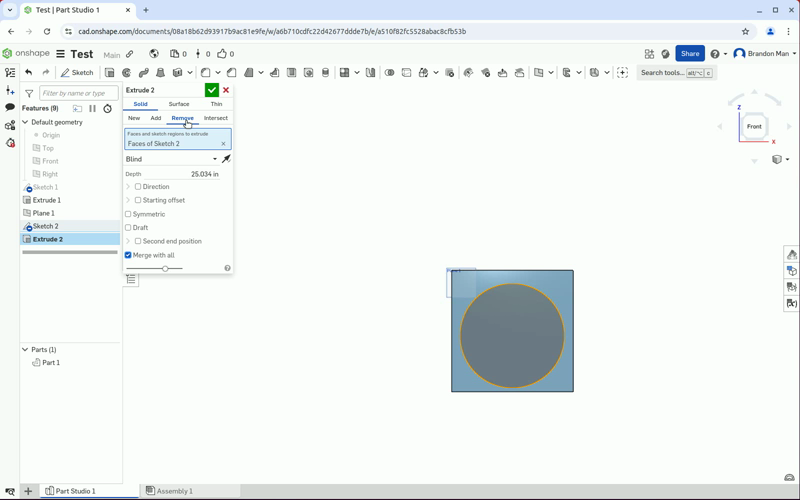
key(enter)
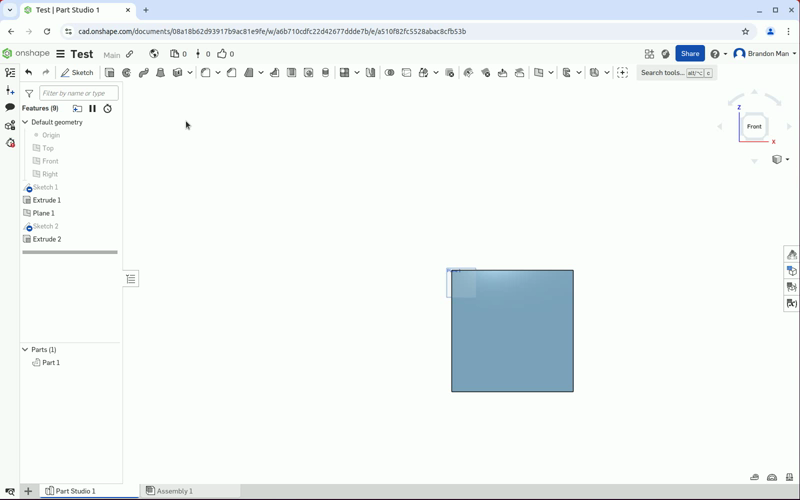
key(shift+h)
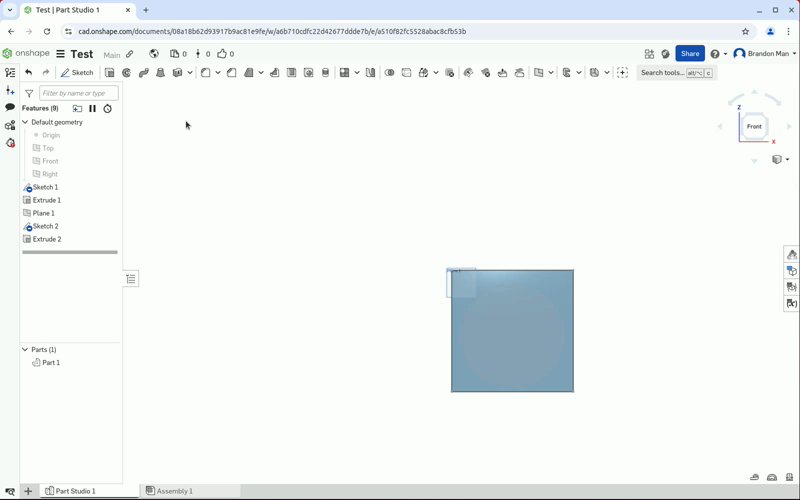
key(shift+h)
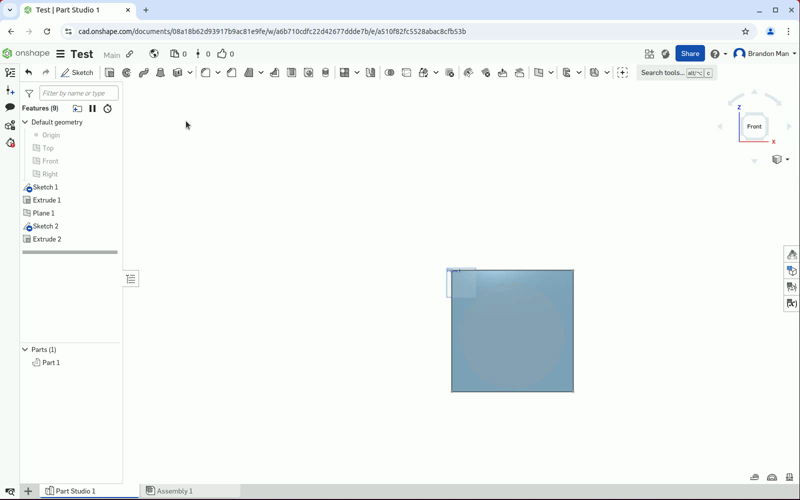
key(shift+7)
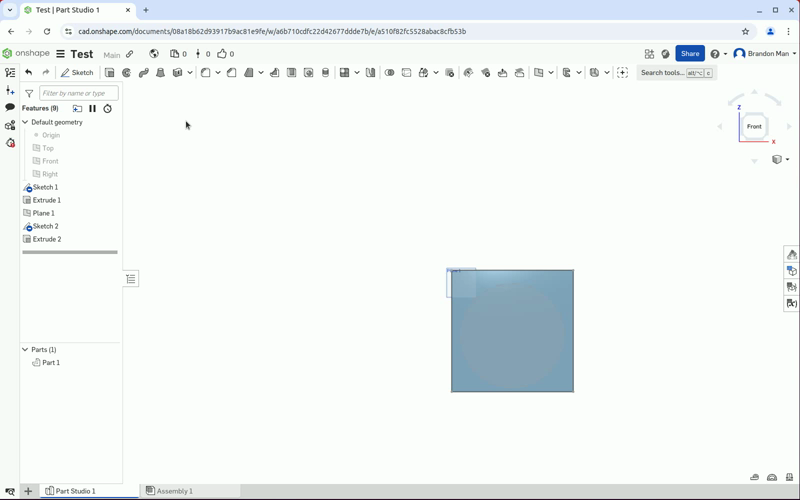
key(left, 2)
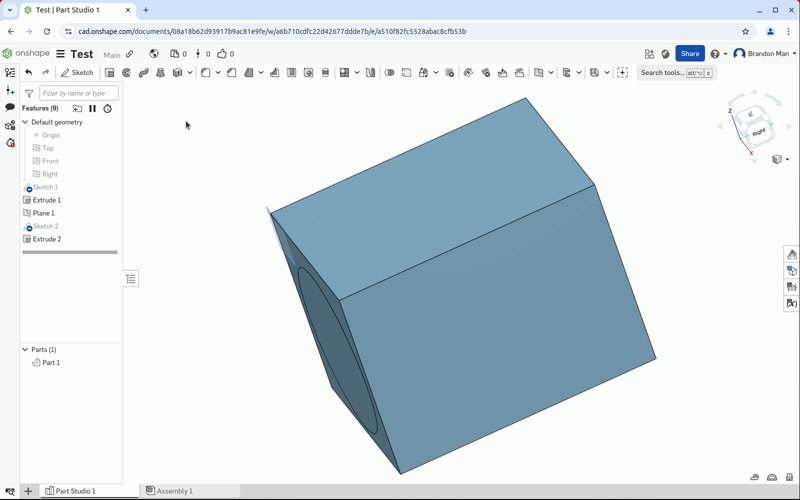
key(down, 2)
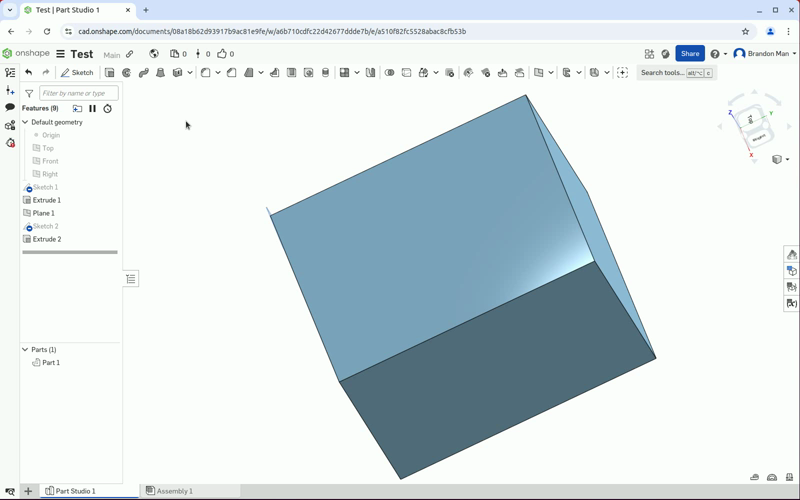
key(up, 2)
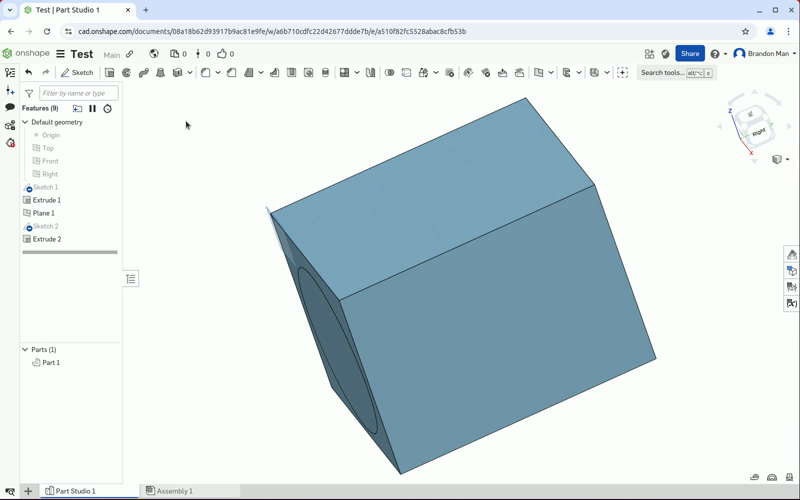
key(right, 2)
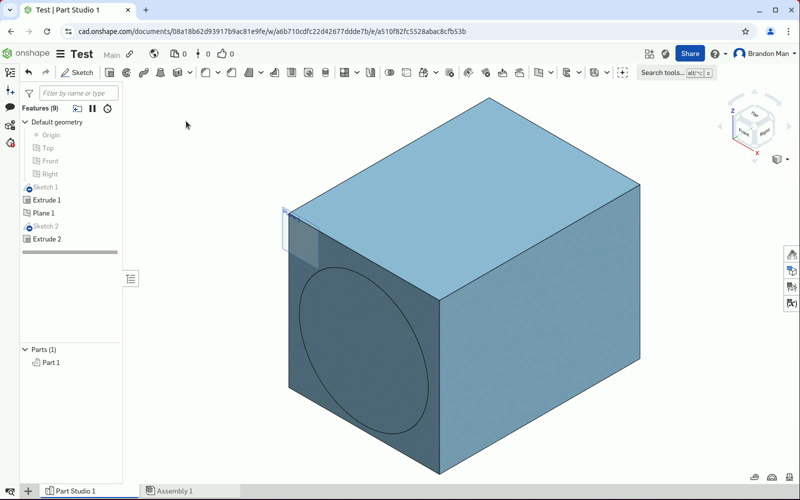
mouse_move(73, 189)
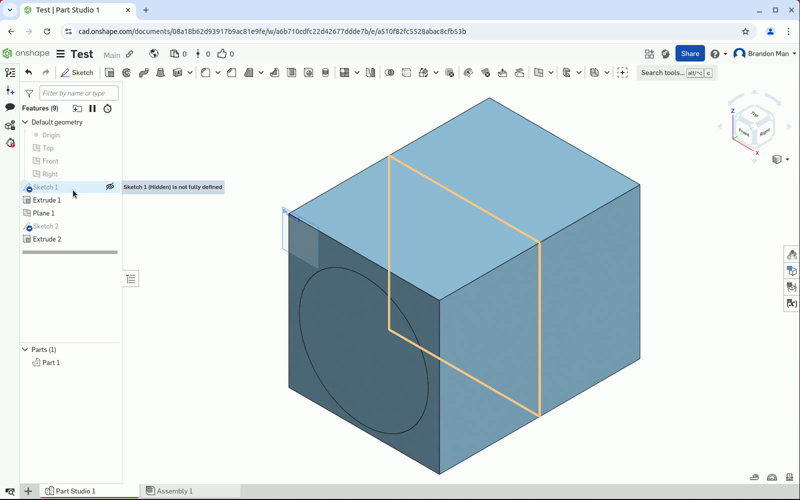
click(73, 189)